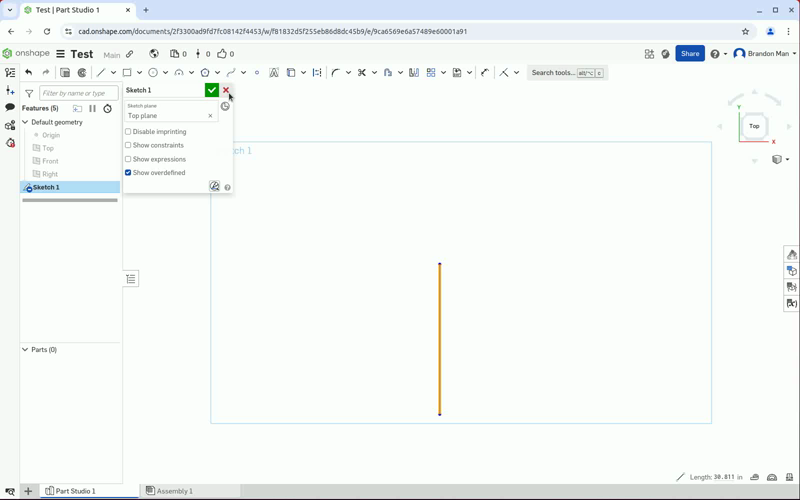
key(shift+h)
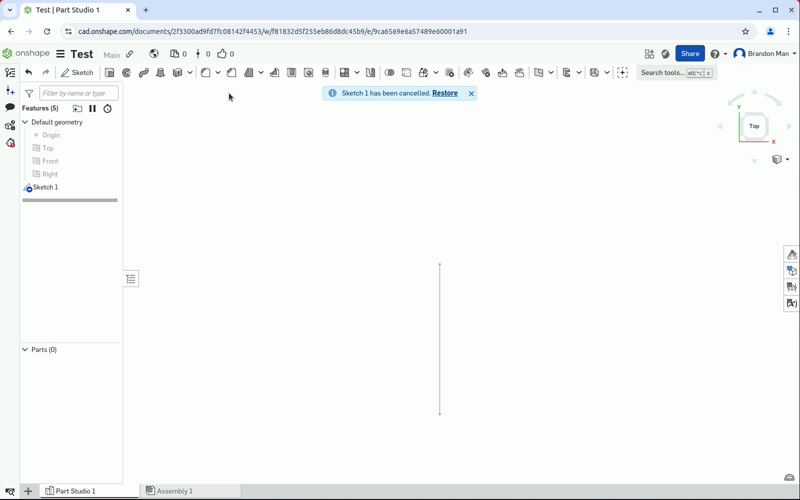
mouse_move(73, 352)
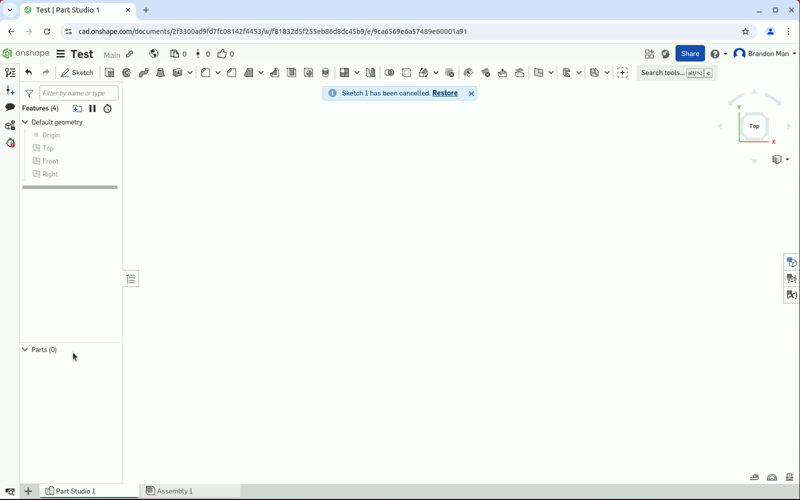
key(y)
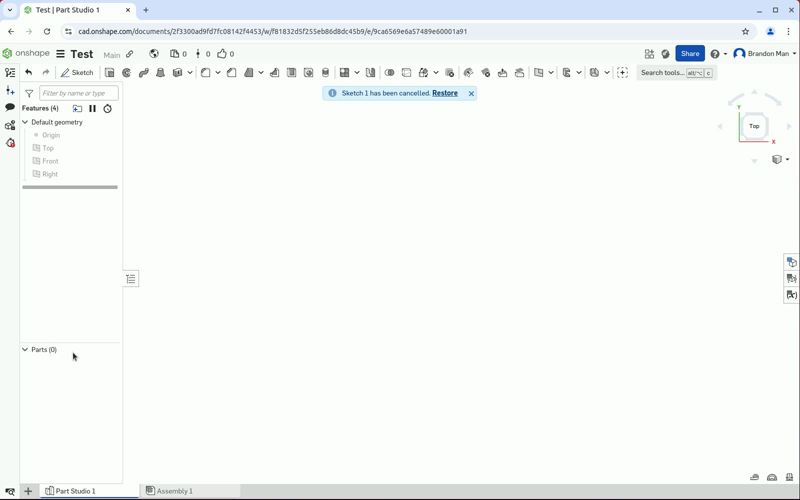
key(shift+p)
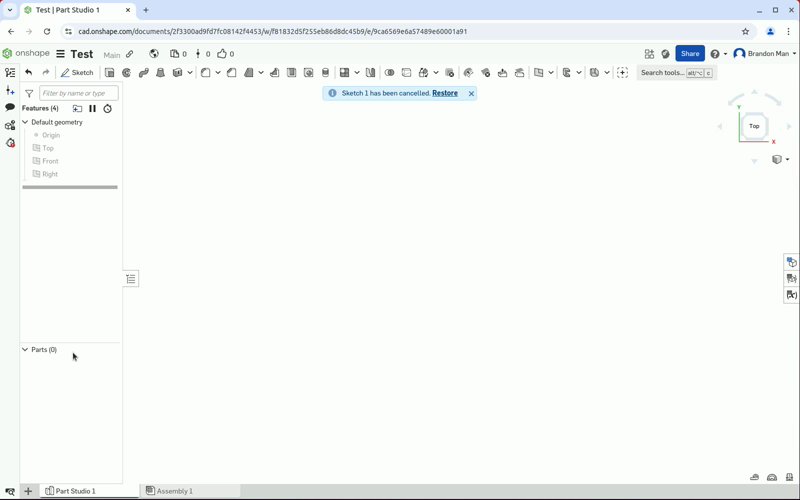
key(space)
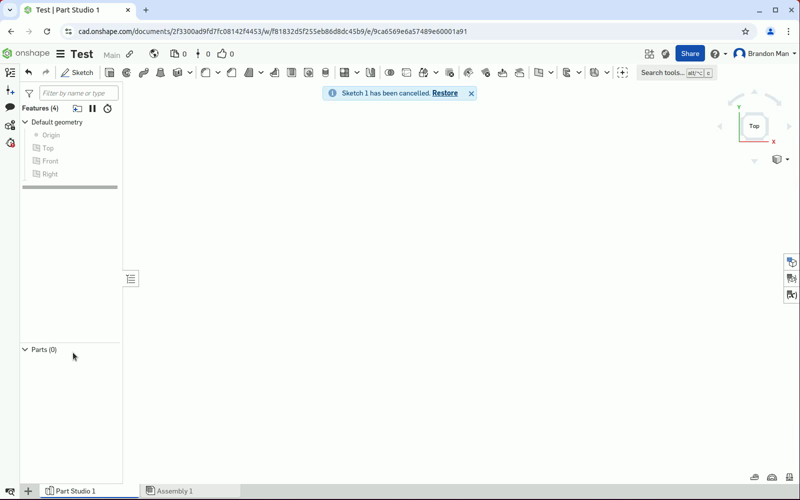
key_down(shift)
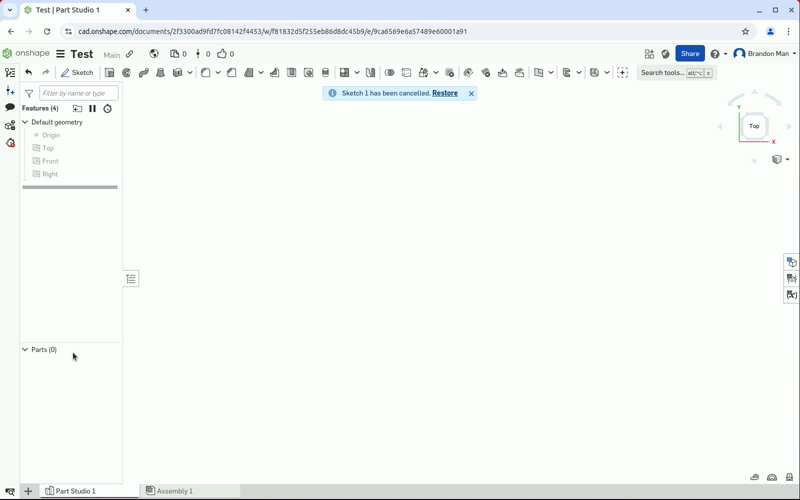
key(up)
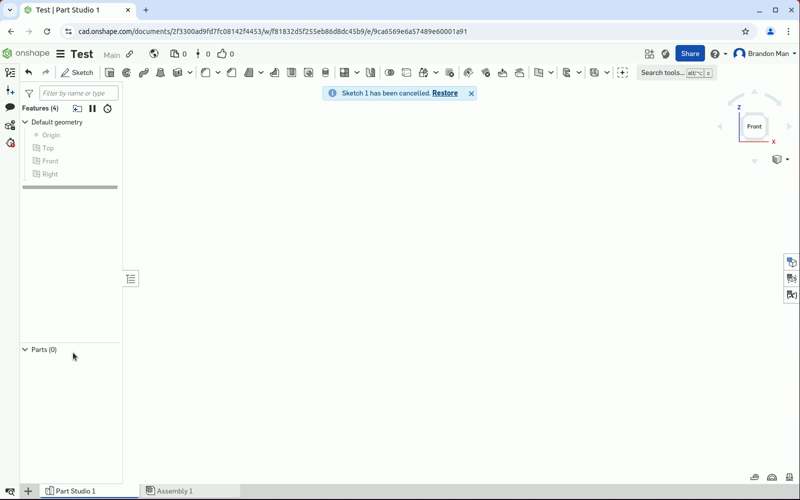
key_up(shift)
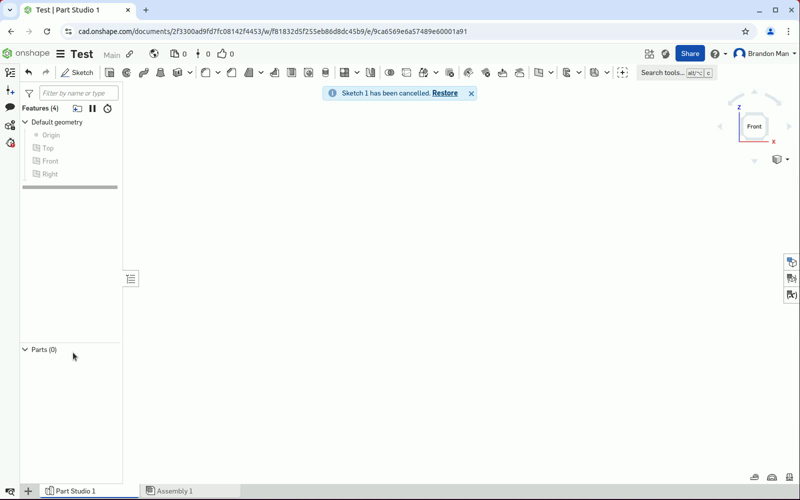
mouse_move(73, 352)
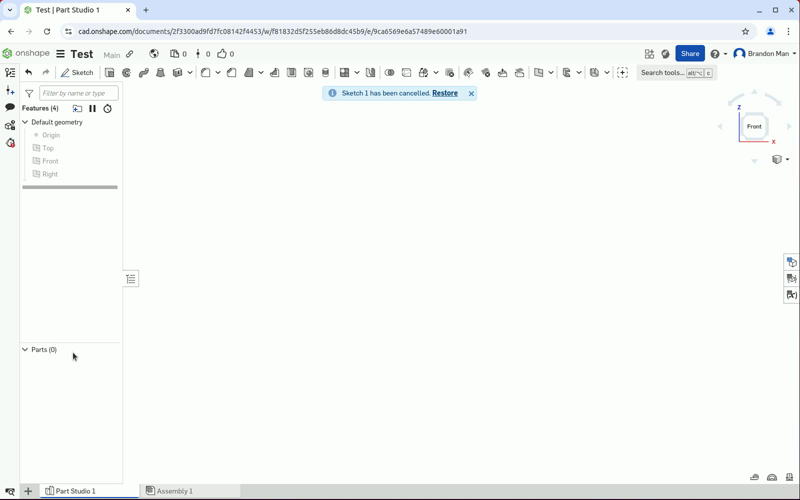
key(shift+y)
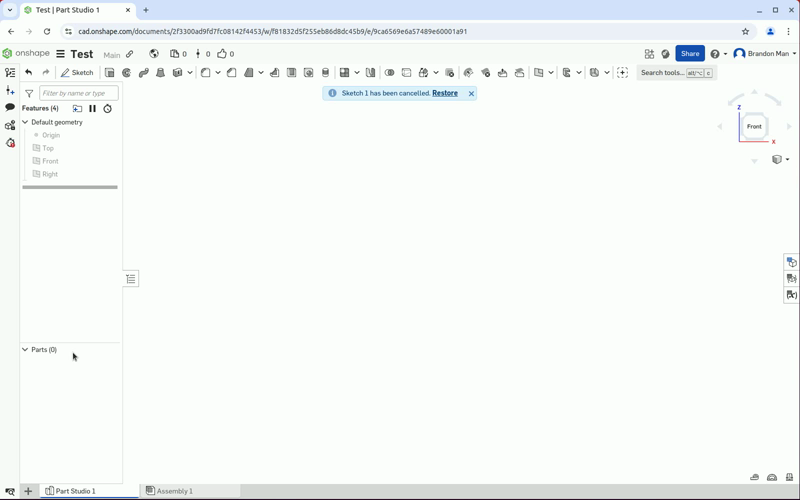
key(shift+s)
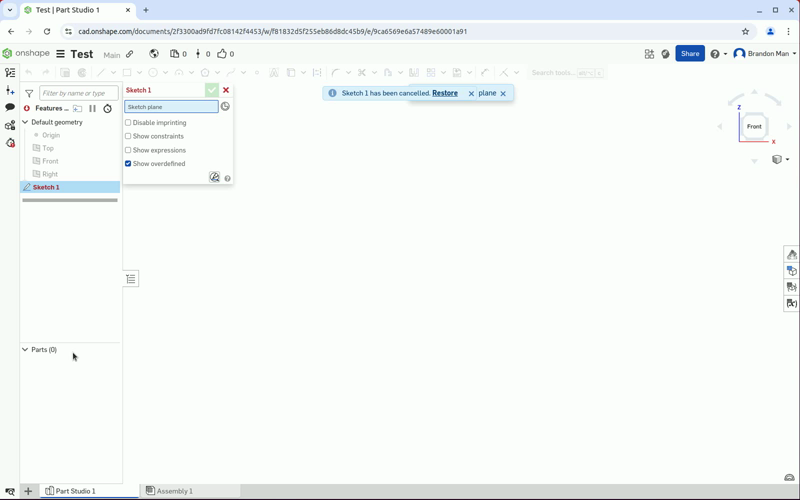
mouse_move(73, 163)
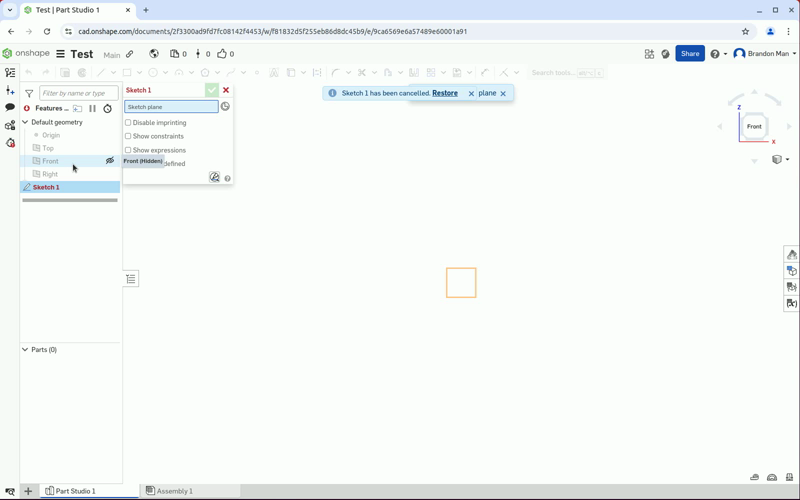
click(73, 163)
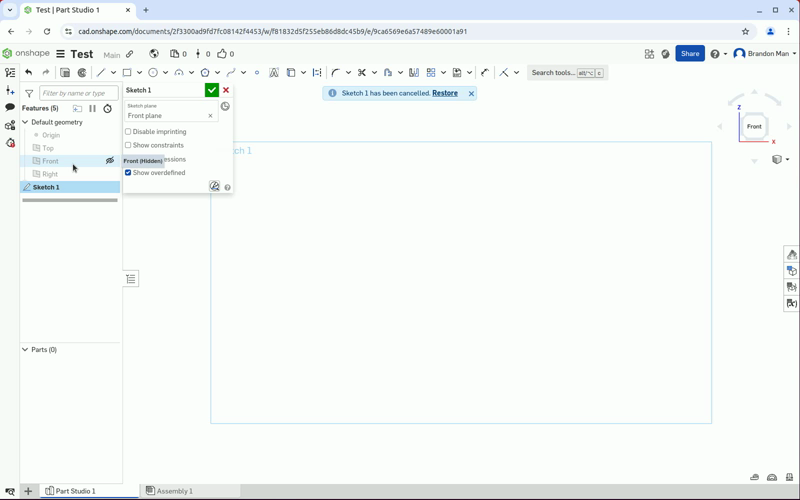
mouse_move(73, 352)
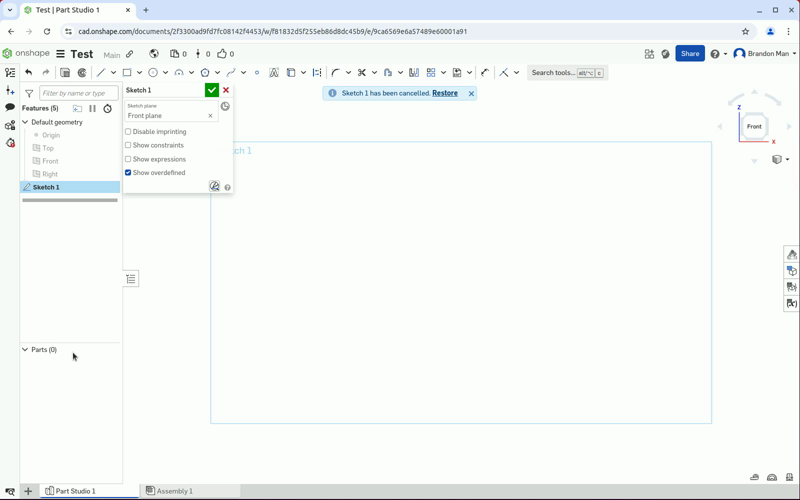
key(y)
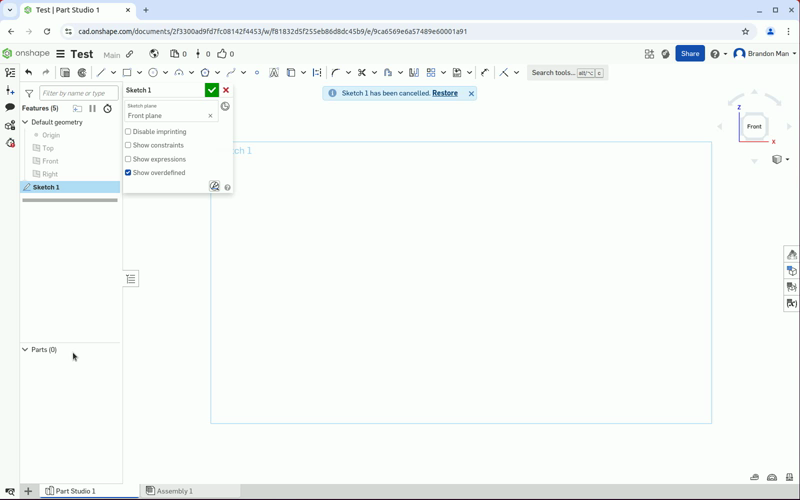
key(l)
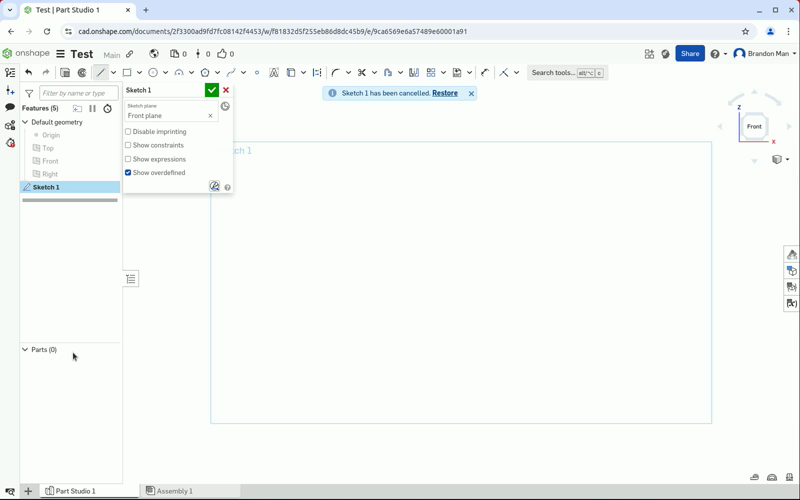
key_down(shift)
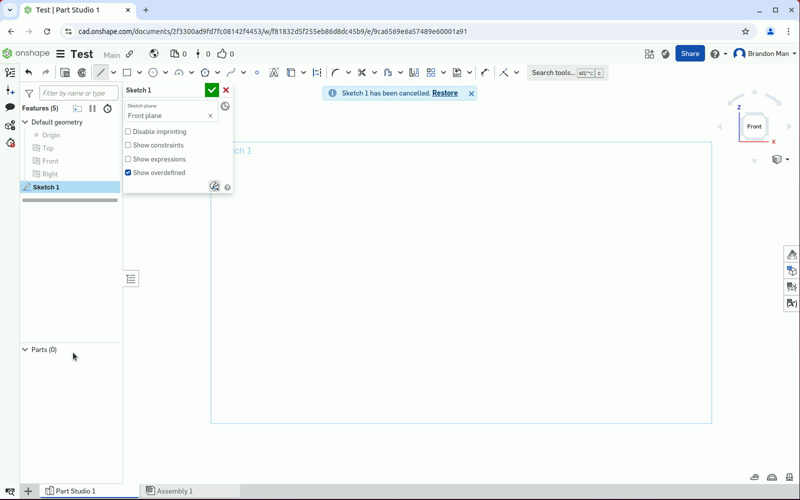
mouse_move(460, 282)
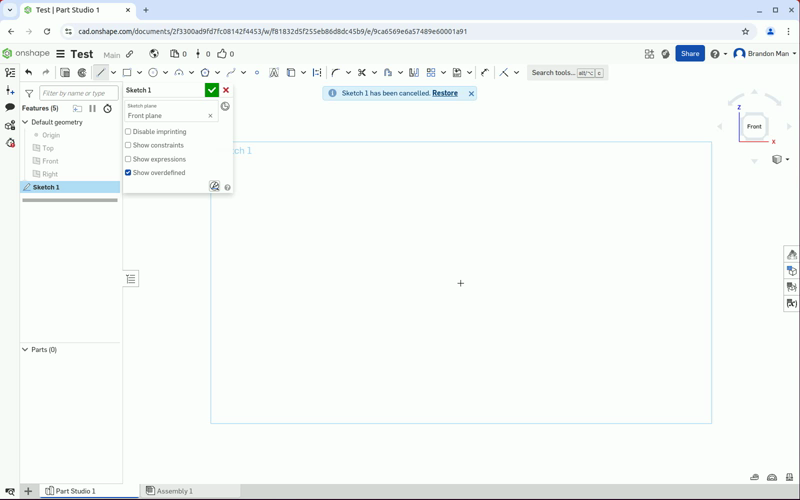
click(460, 282)
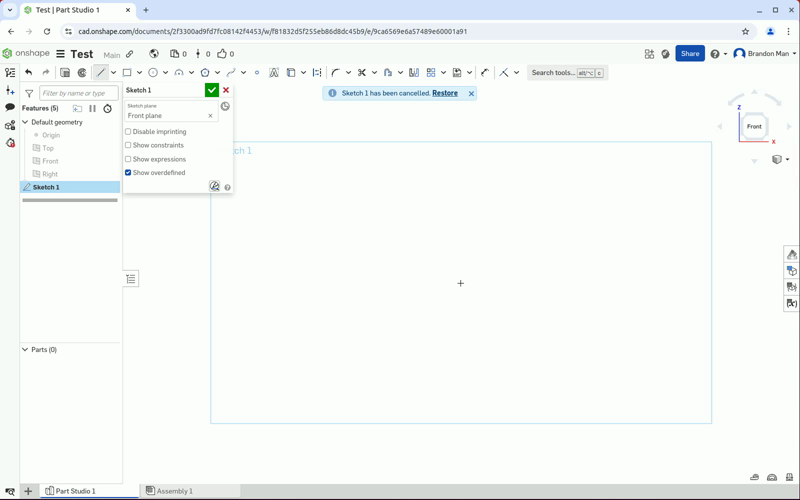
key_up(shift)
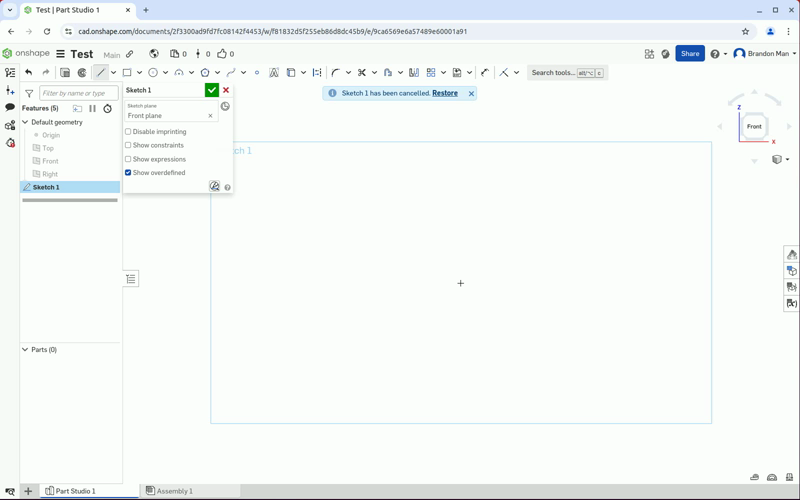
key_down(shift)
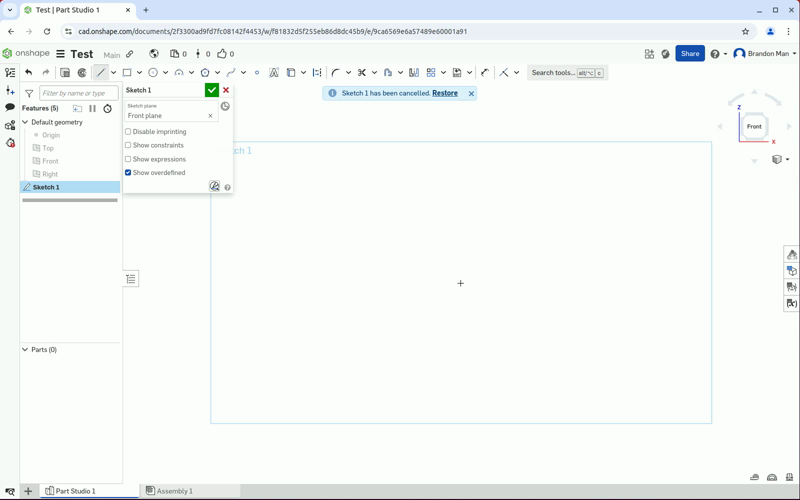
mouse_move(573, 282)
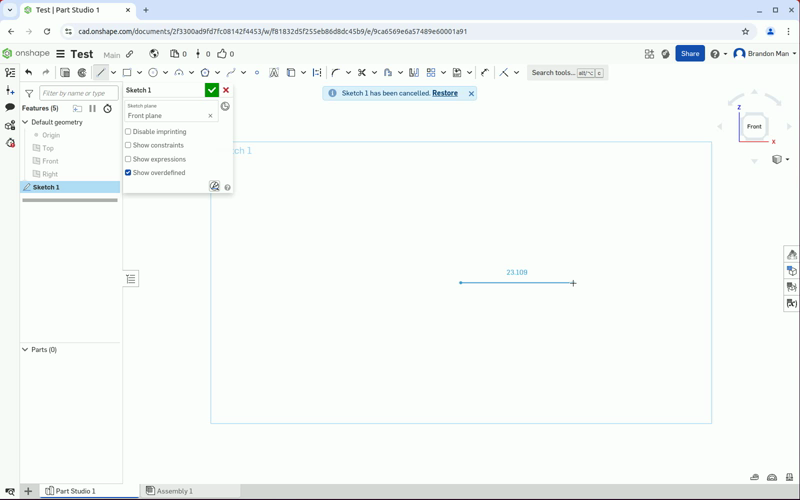
click(573, 282)
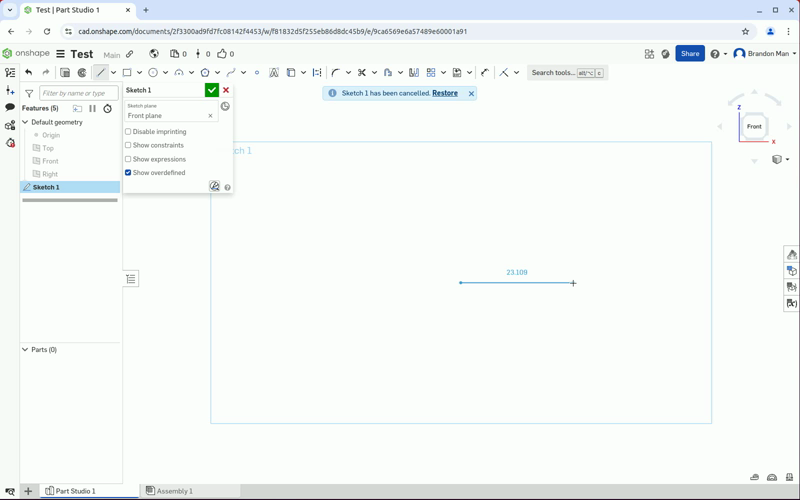
key_up(shift)
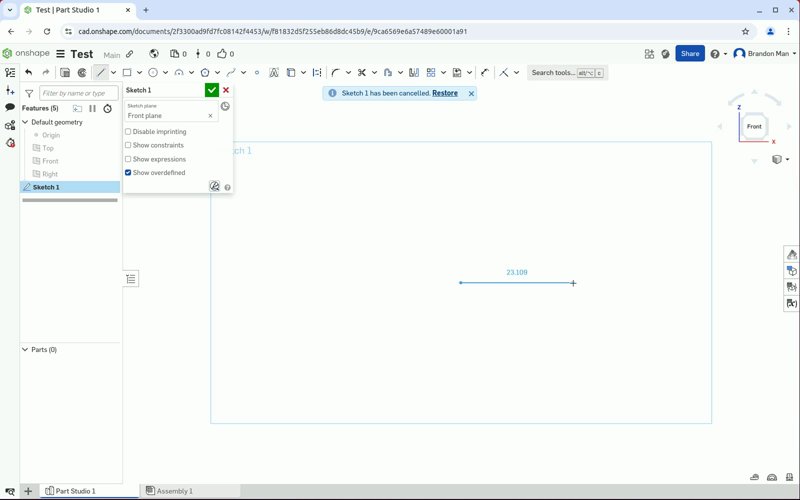
key_down(shift)
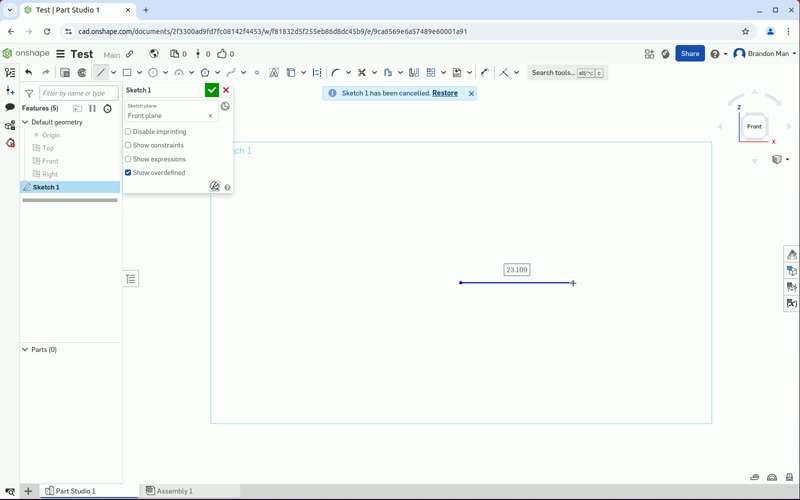
mouse_move(589, 282)
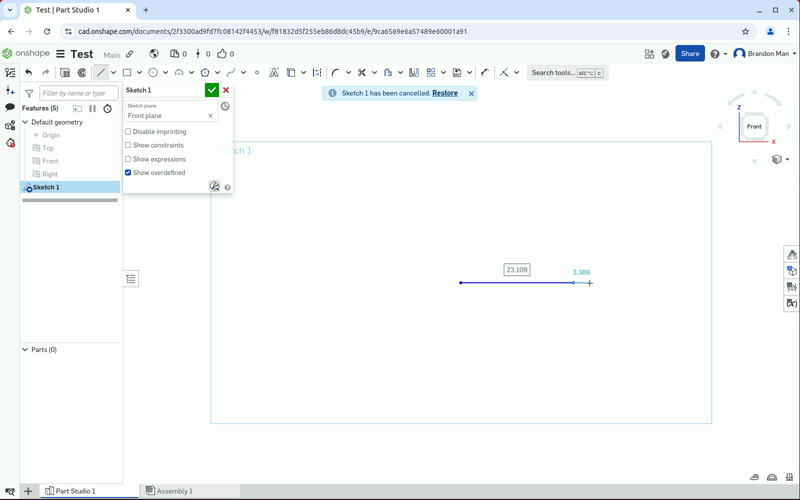
mouse_move(573, 255)
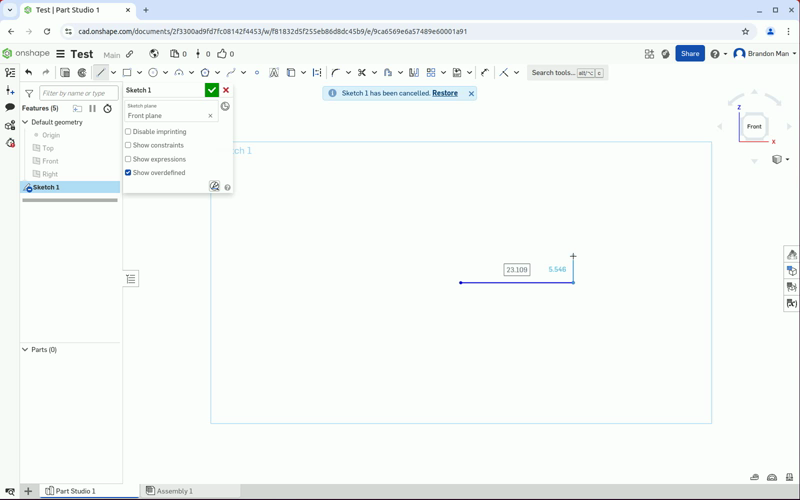
click(573, 255)
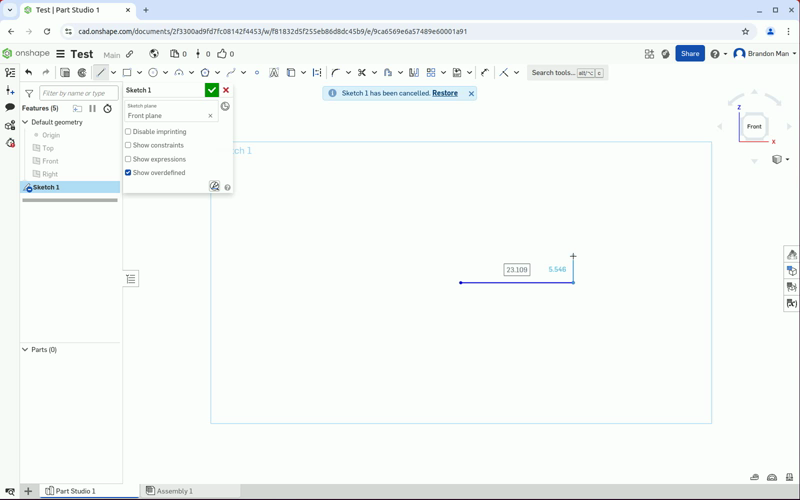
key_up(shift)
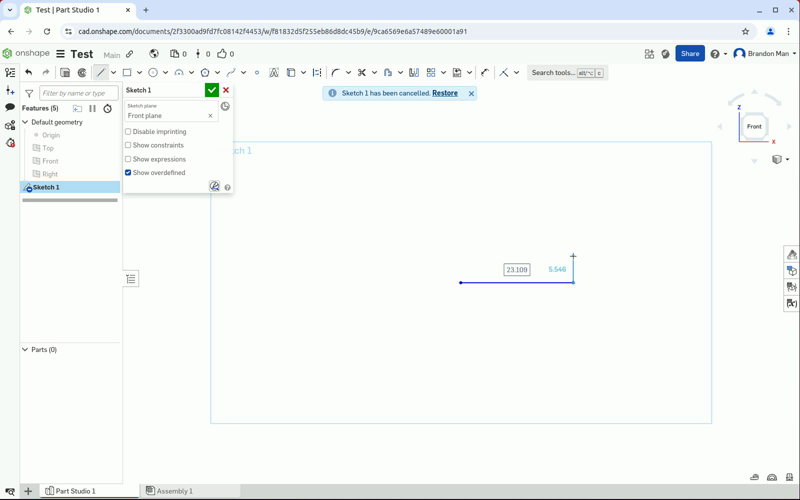
key_down(shift)
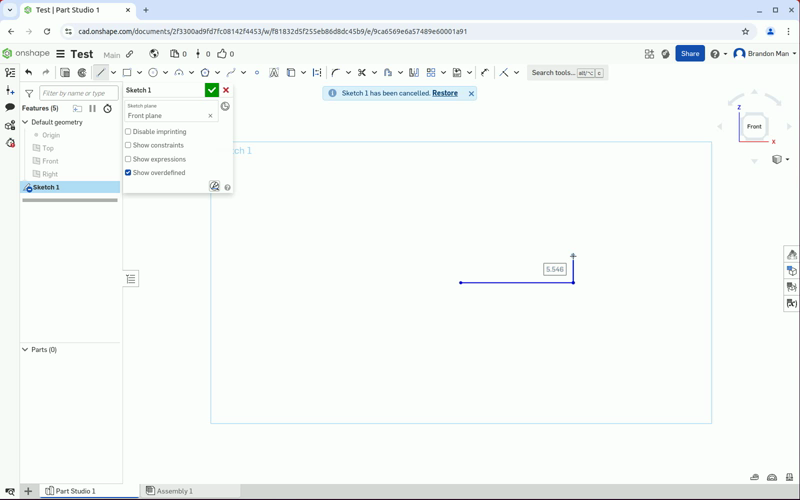
mouse_move(460, 255)
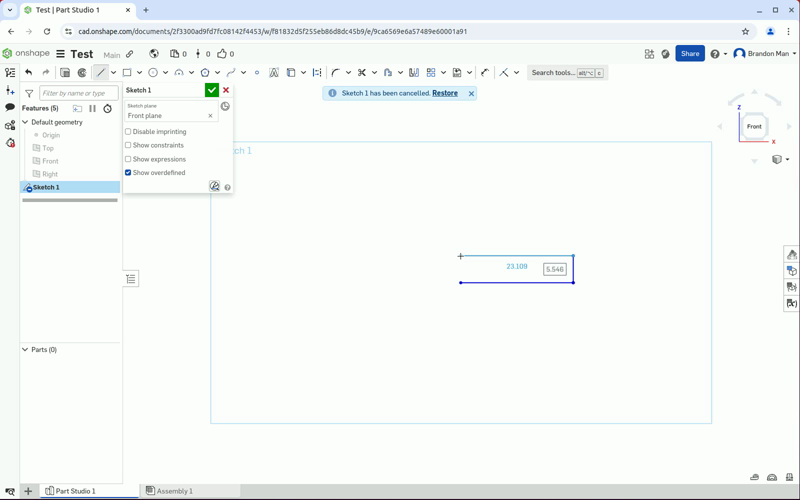
click(460, 255)
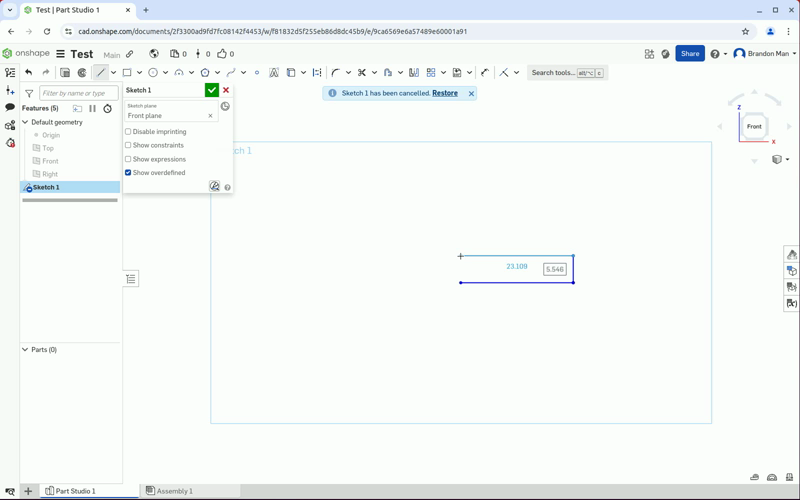
key_up(shift)
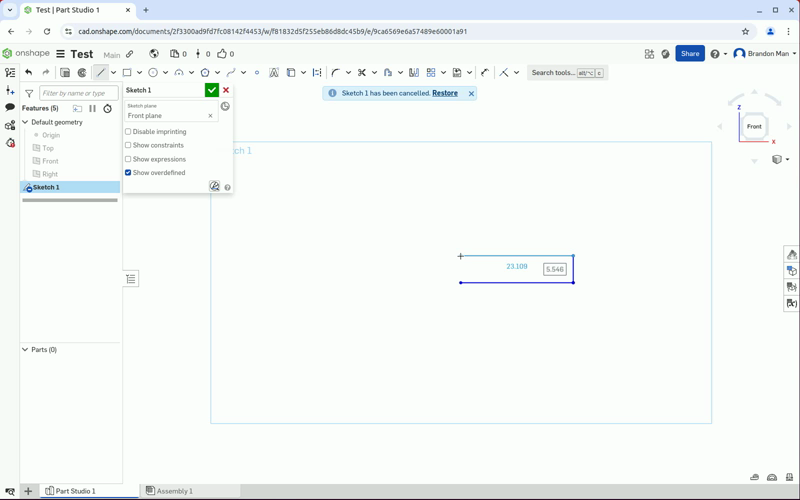
mouse_move(490, 255)
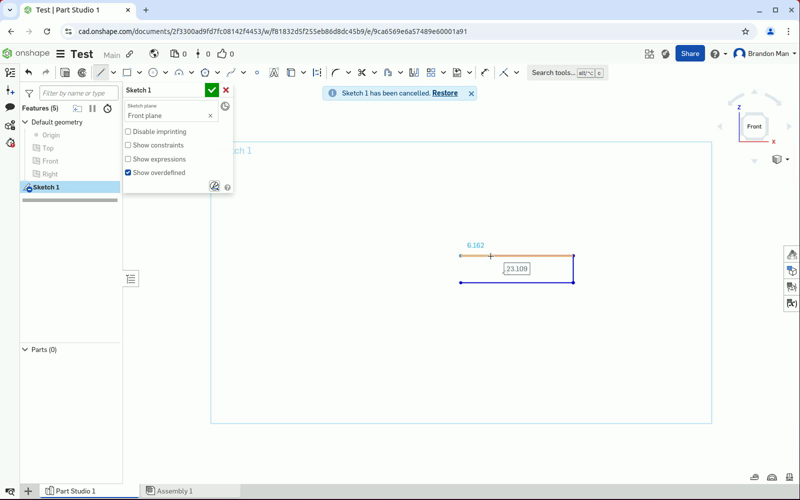
key_down(shift)
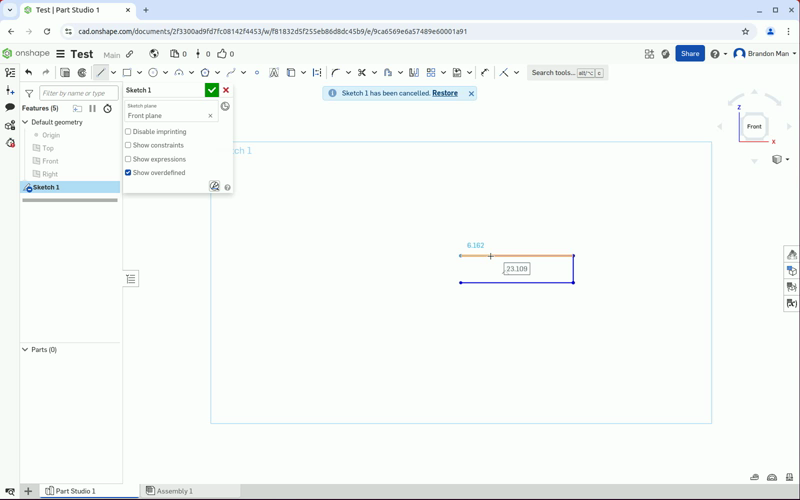
mouse_move(460, 282)
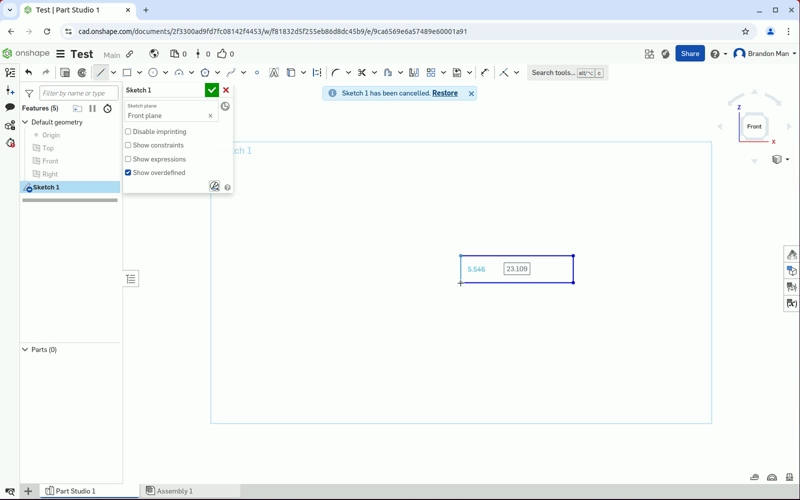
key_up(shift)
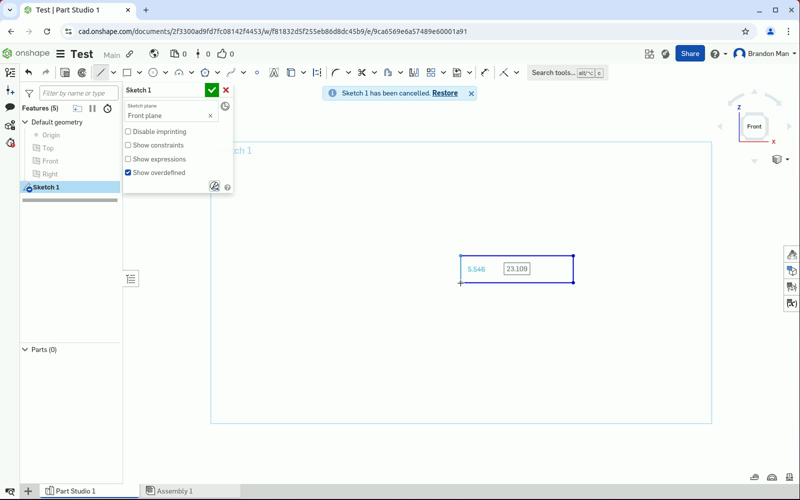
click(460, 282)
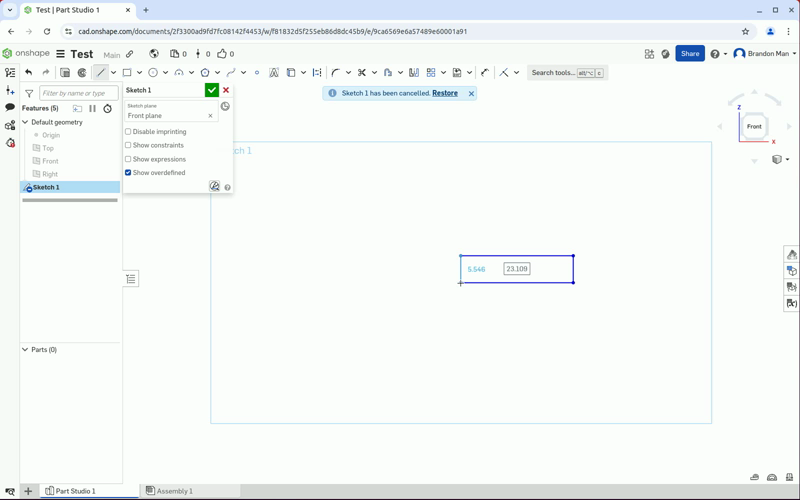
key(esc)
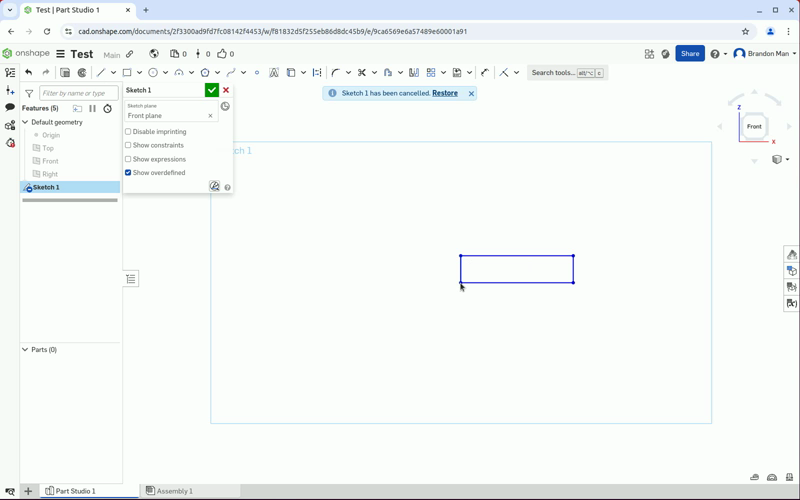
mouse_move(475, 262)
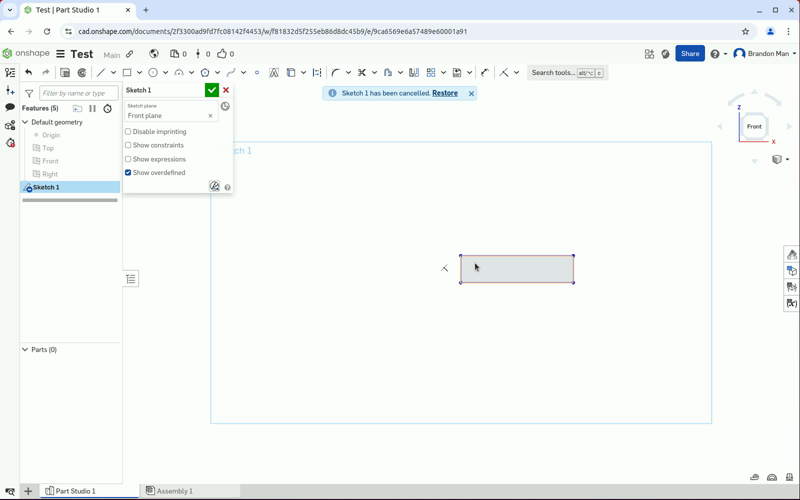
click(475, 262)
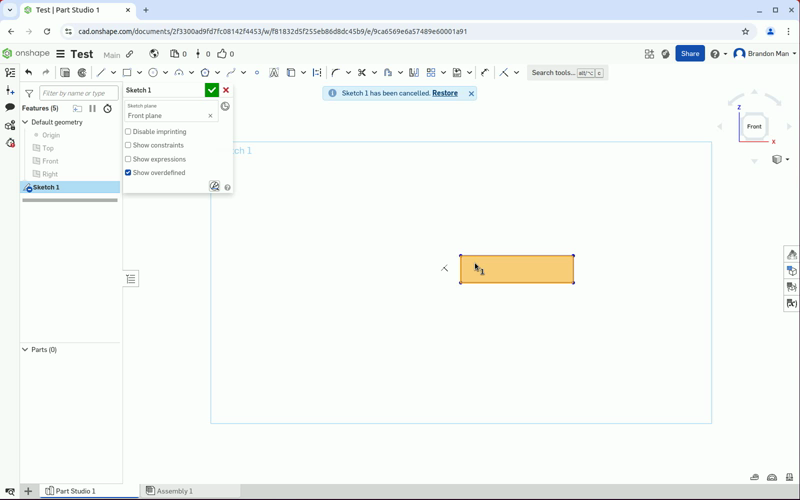
mouse_move(73, 352)
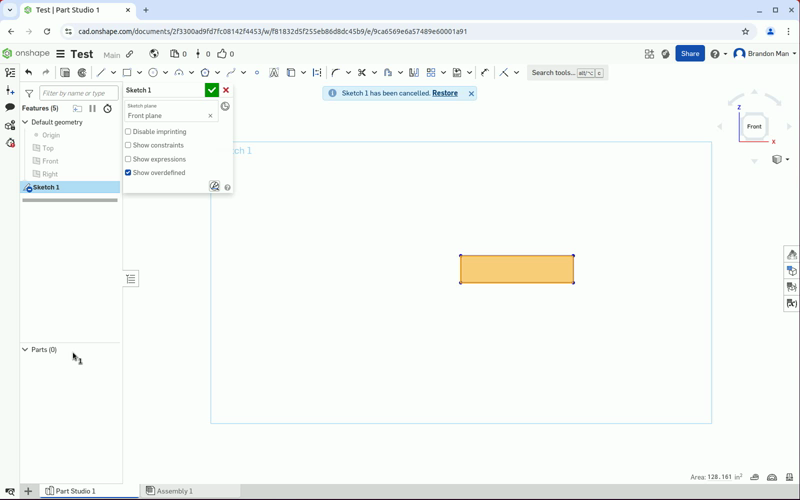
key(shift+y)
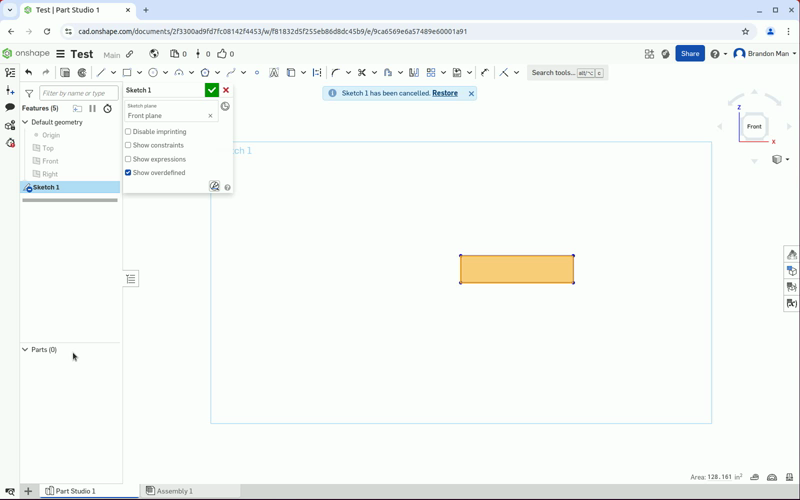
key(shift+e)
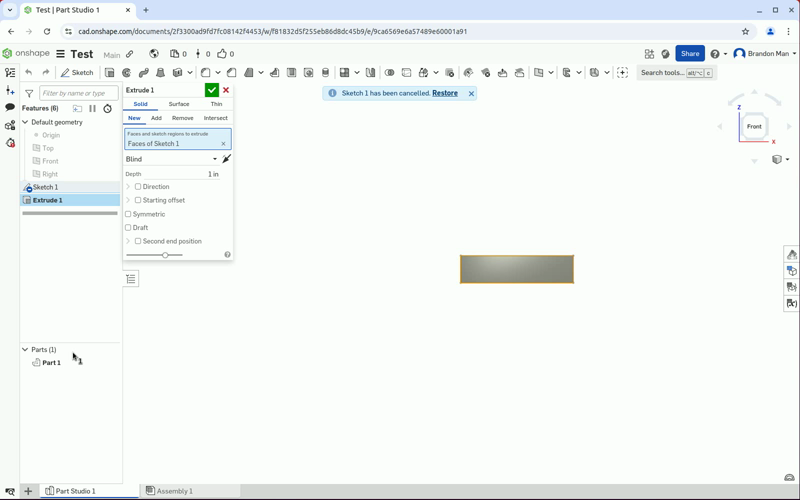
mouse_move(143, 106)
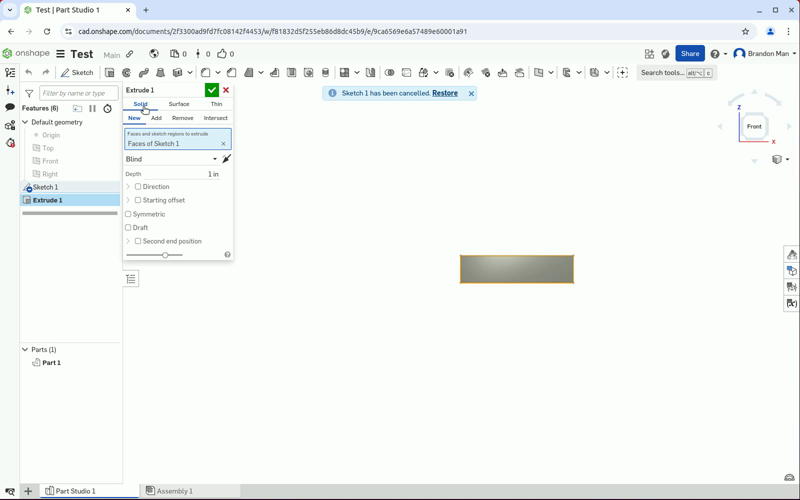
click(143, 106)
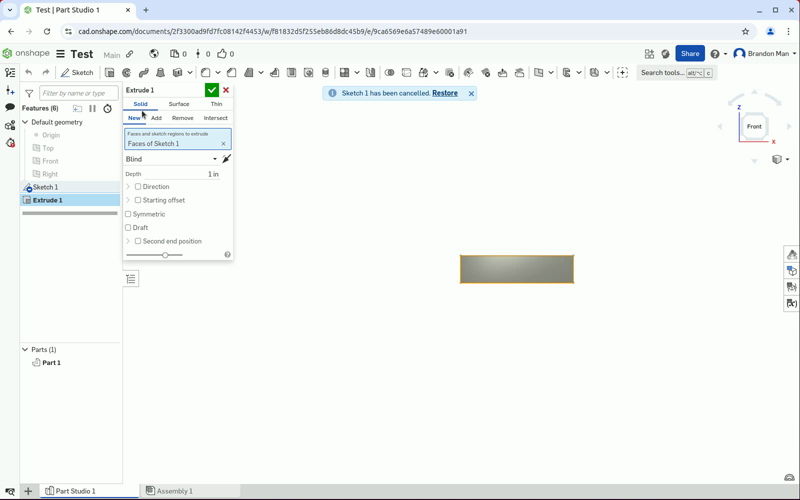
mouse_move(137, 120)
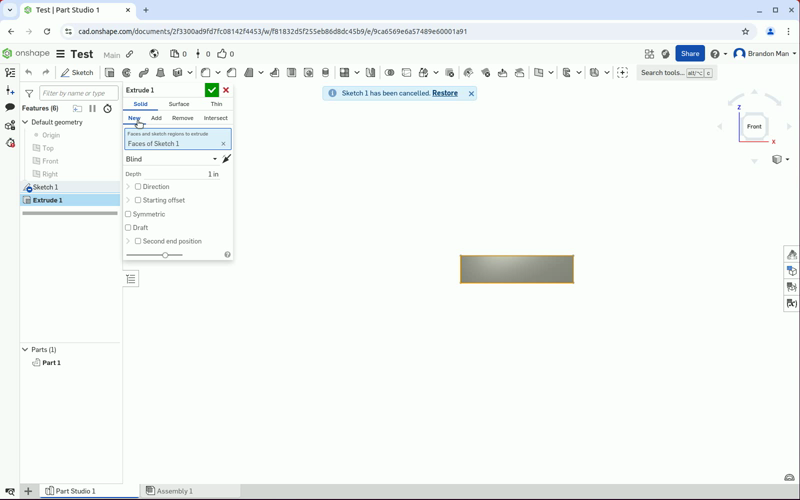
click(137, 120)
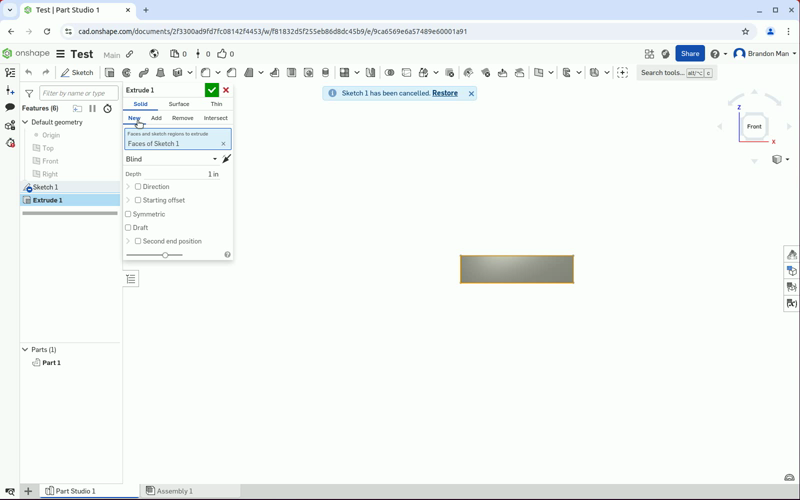
key(tab, 4)
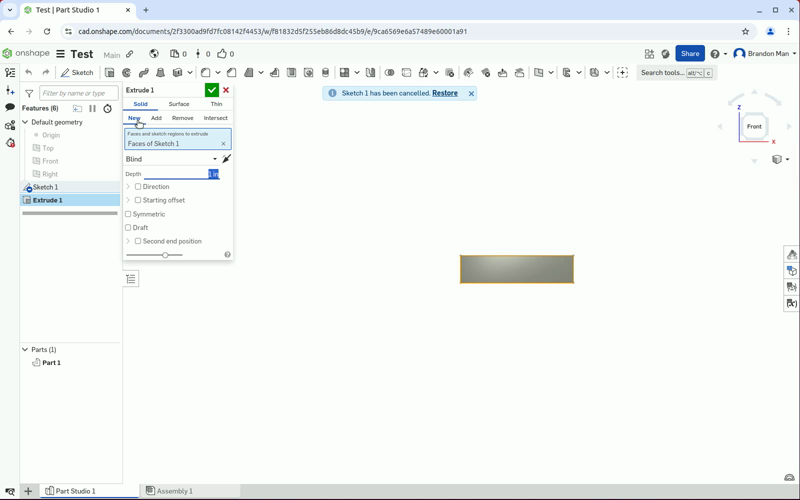
text(11.554)
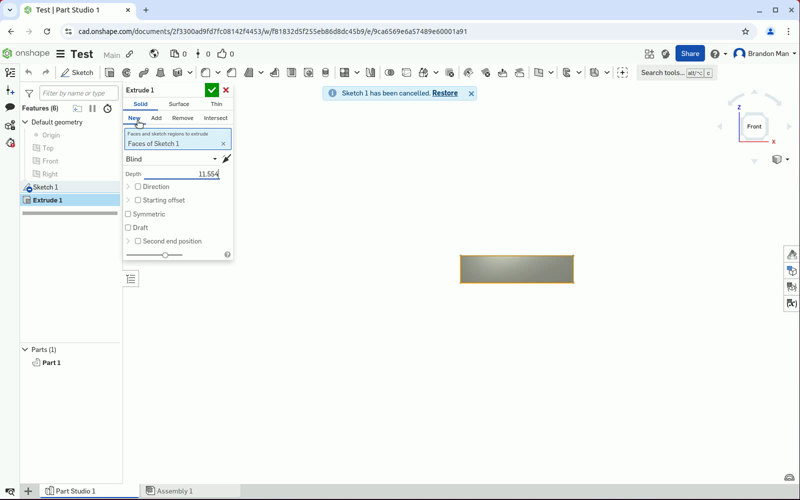
key(tab, 3)
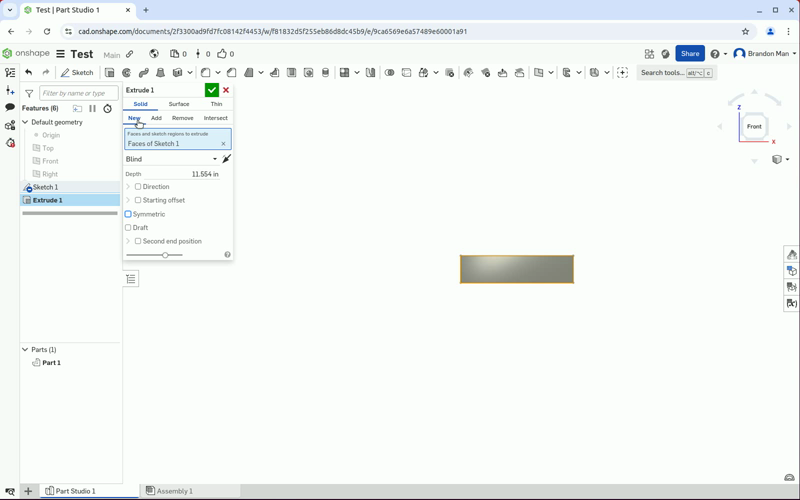
key(space)
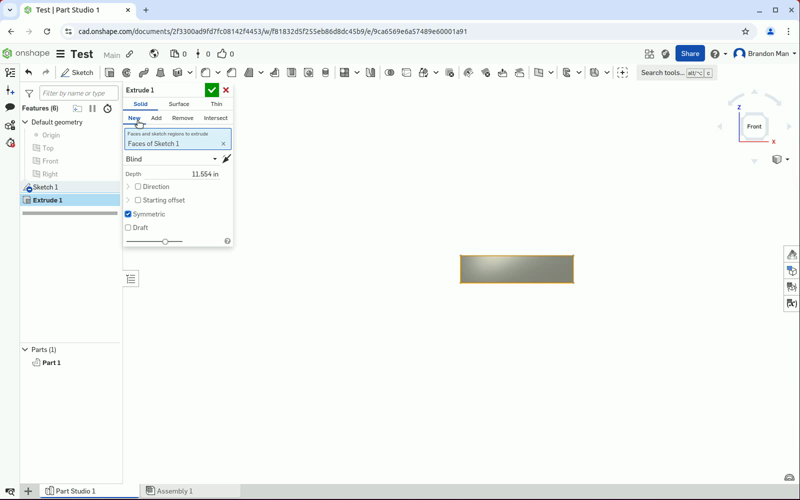
key(enter)
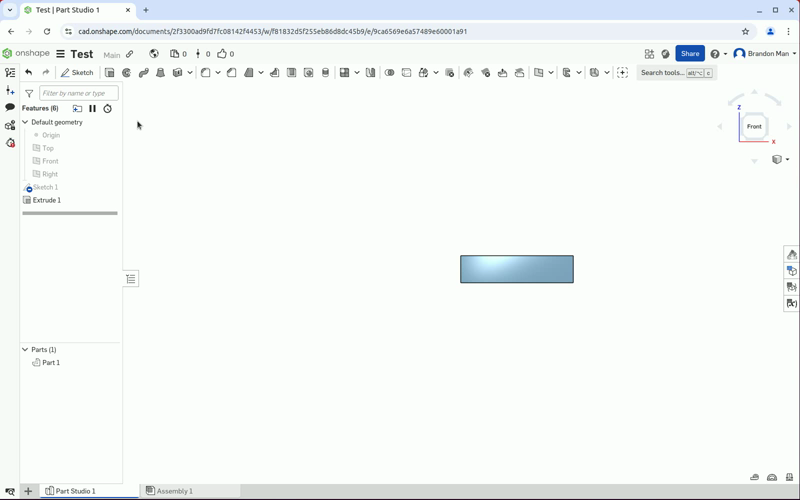
key(shift+h)
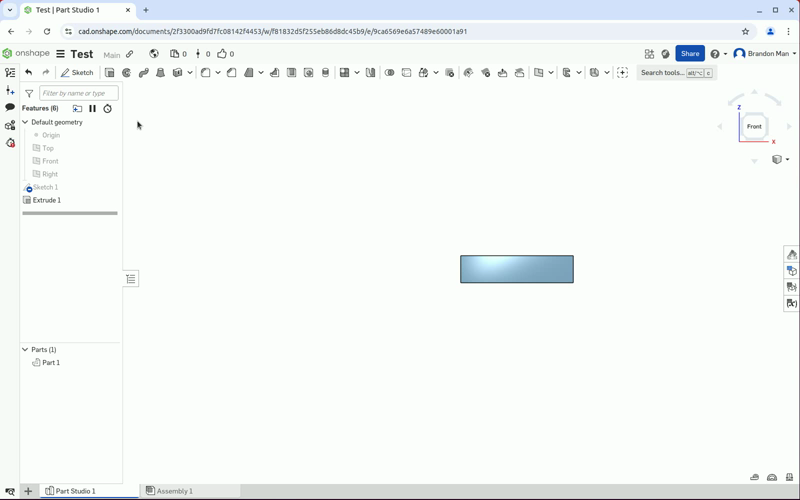
key(shift+h)
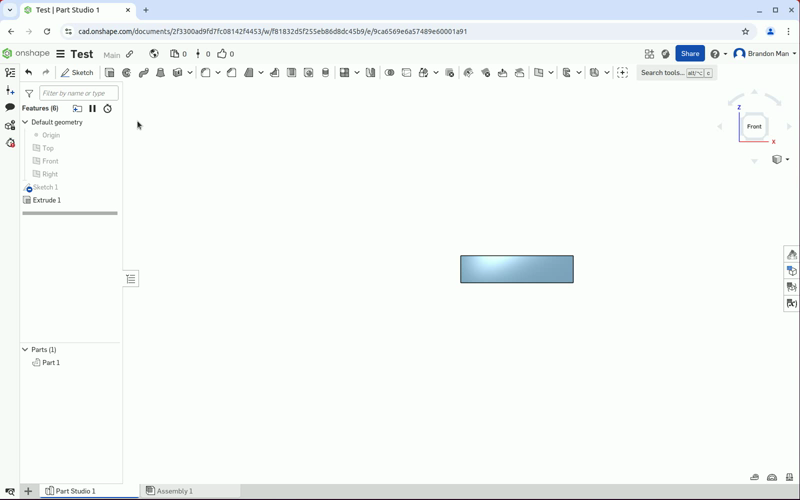
mouse_move(73, 189)
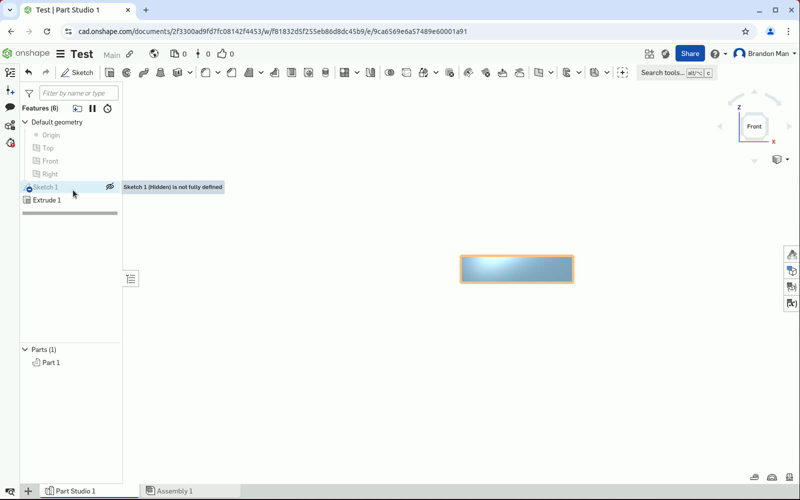
click(73, 189)
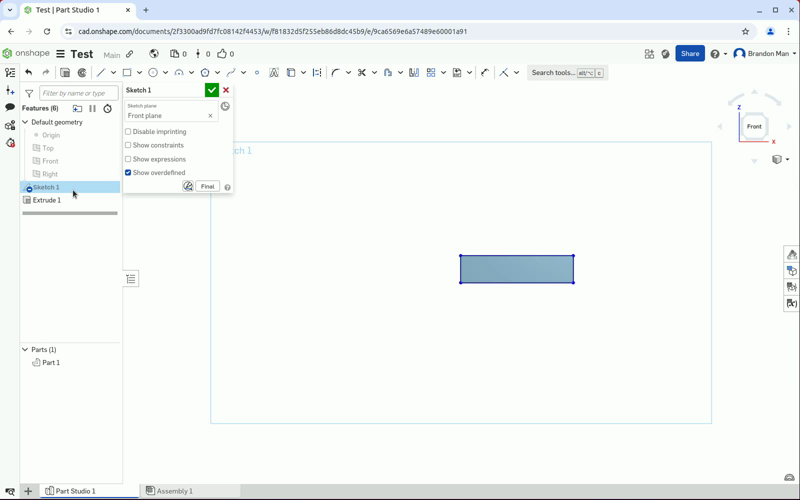
mouse_move(229, 92)
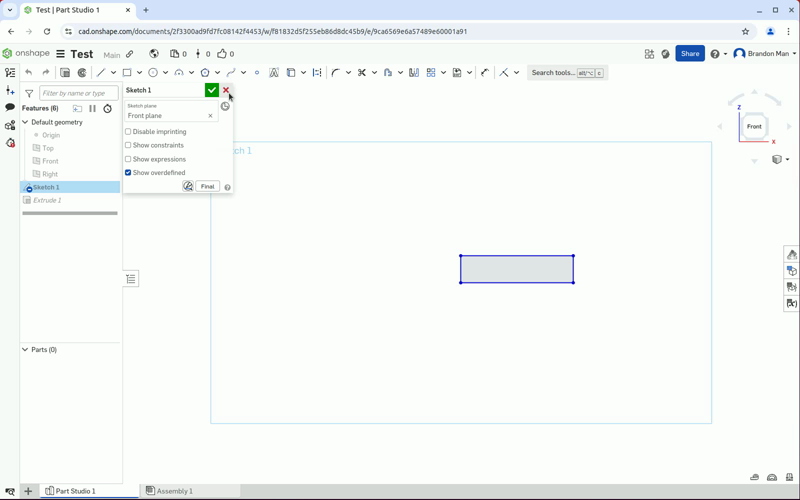
click(229, 92)
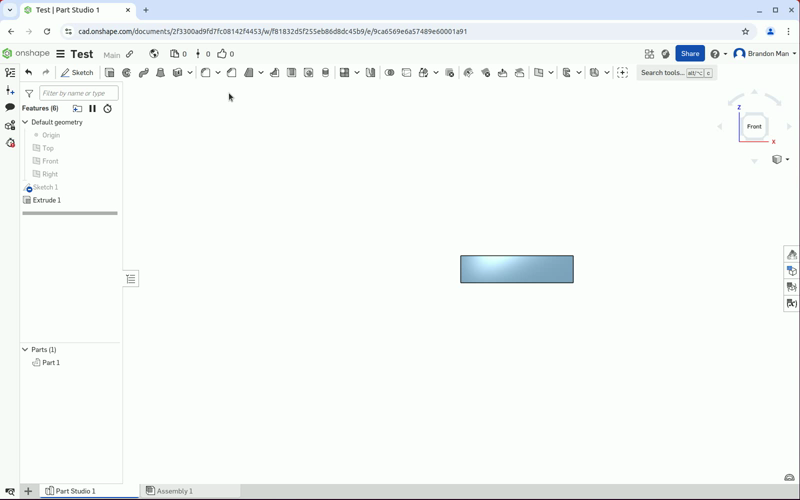
mouse_move(73, 352)
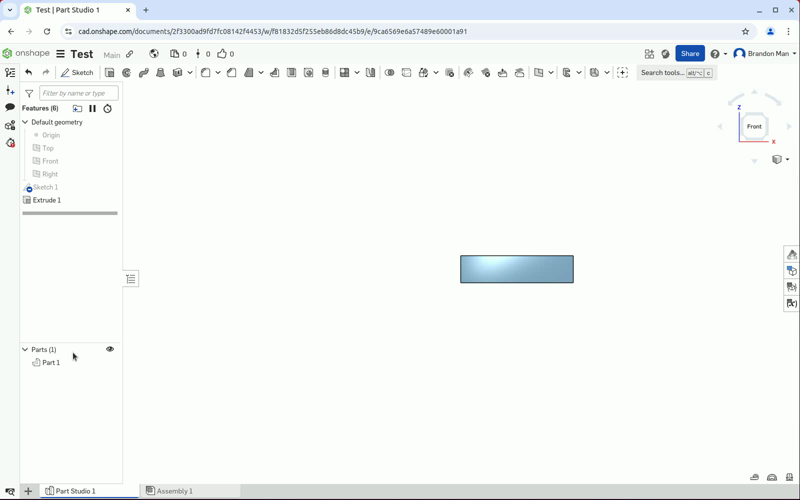
key(y)
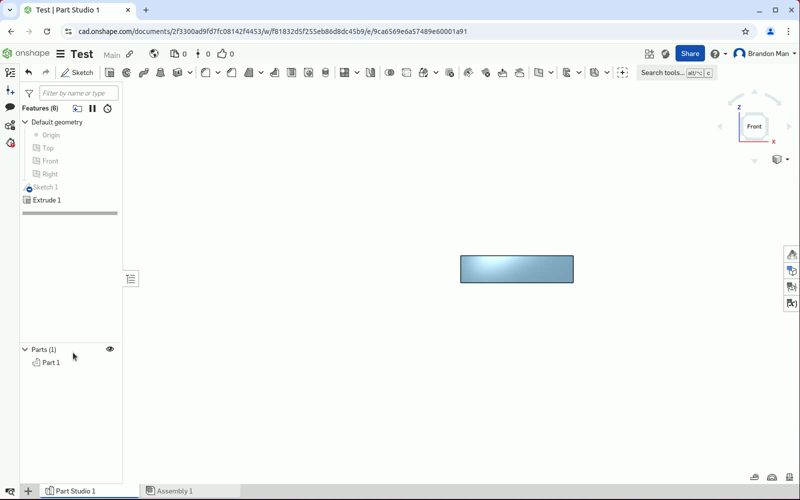
key(shift+p)
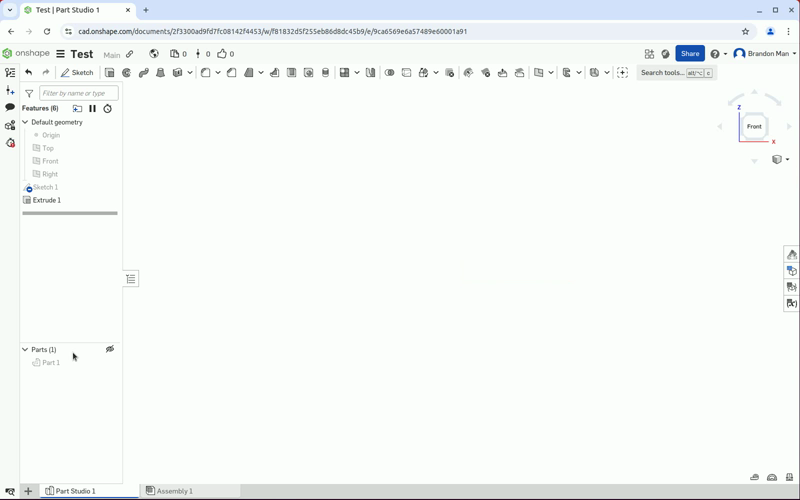
key(space)
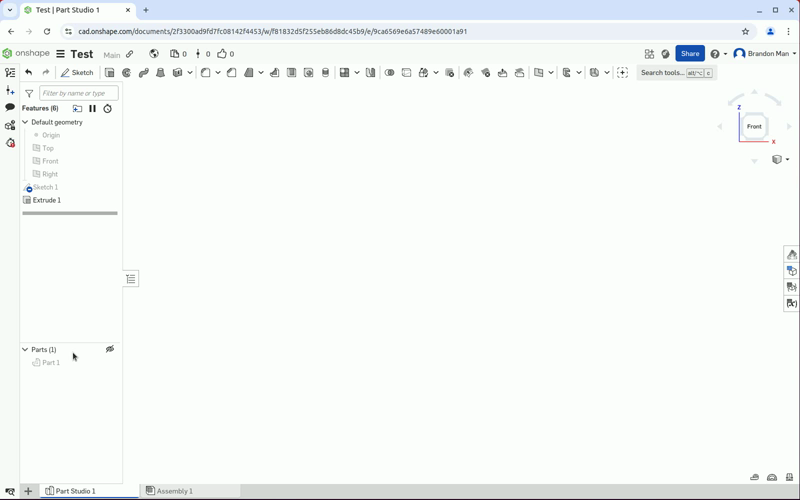
key_down(shift)
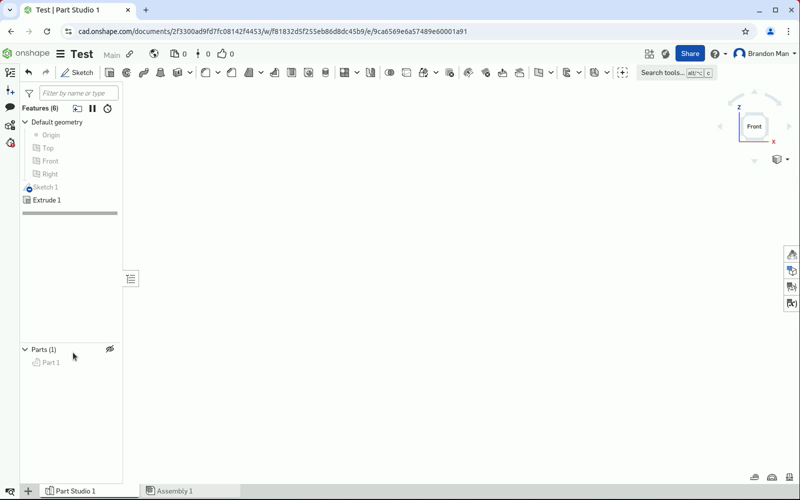
key(down)
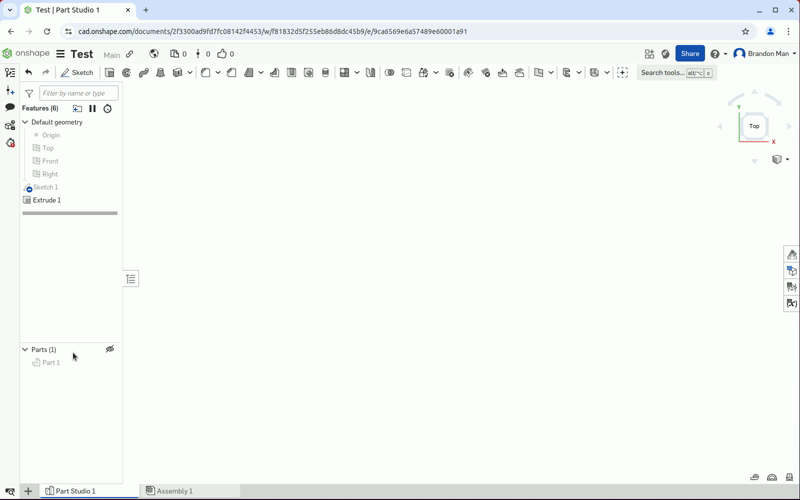
key_up(shift)
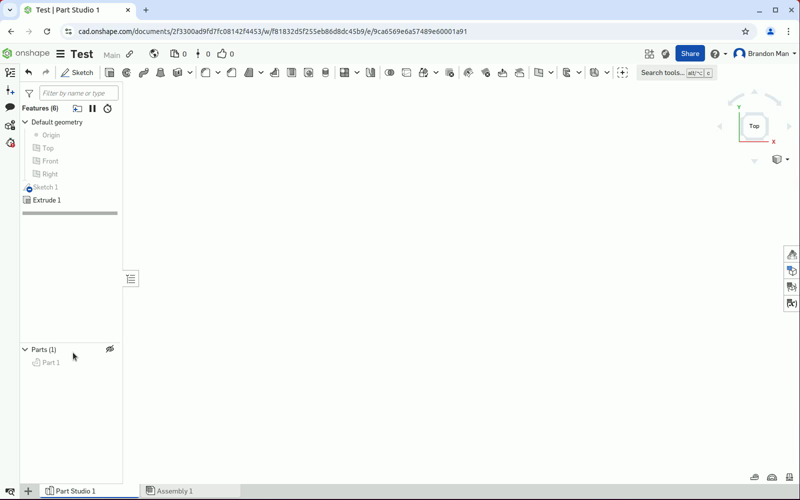
mouse_move(73, 352)
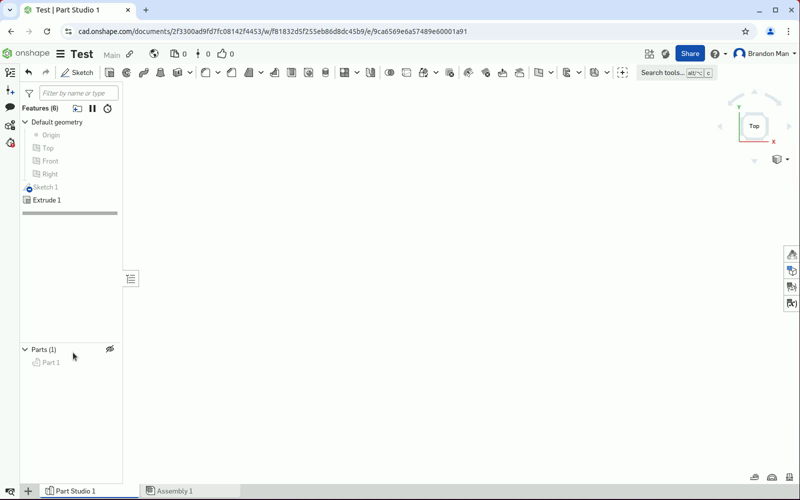
key(shift+y)
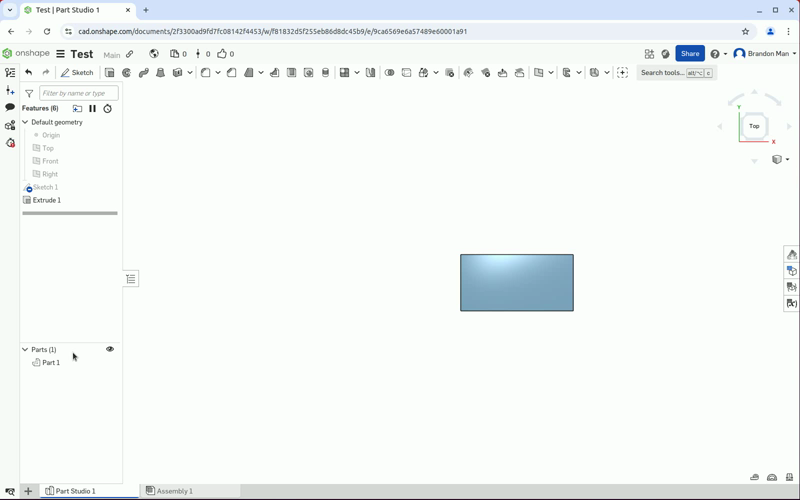
mouse_move(541, 75)
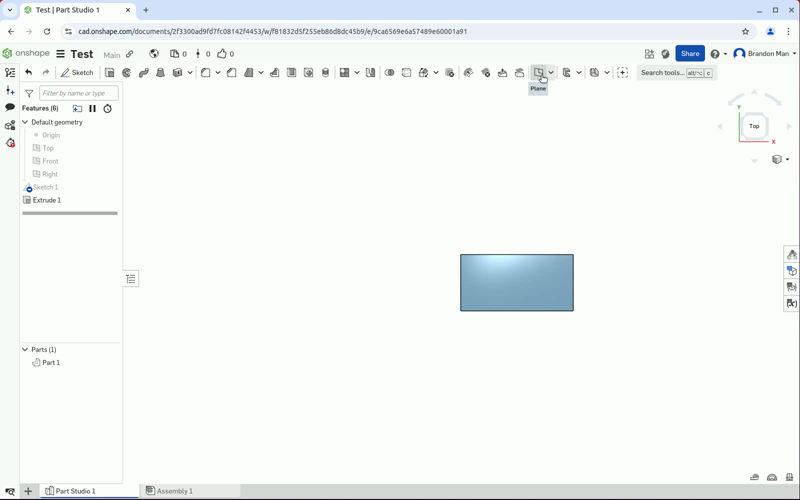
click(541, 75)
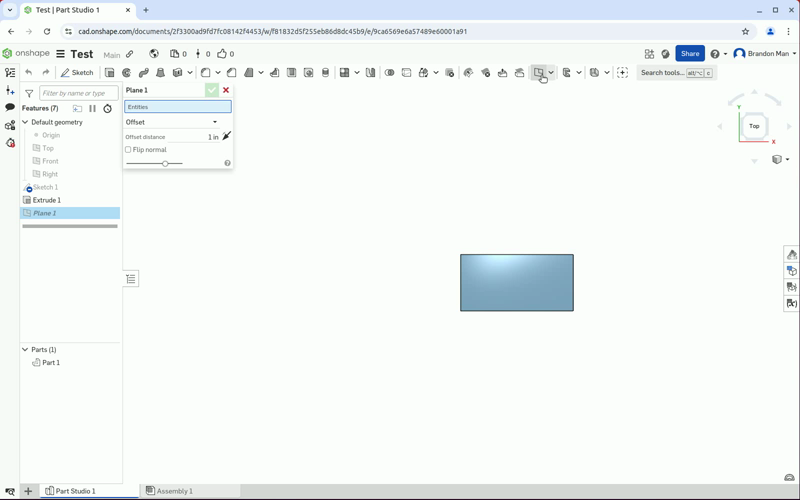
mouse_move(73, 150)
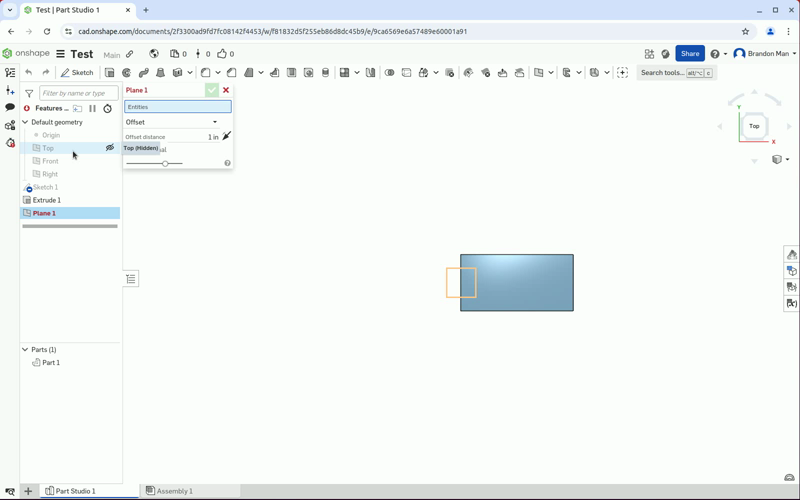
click(73, 150)
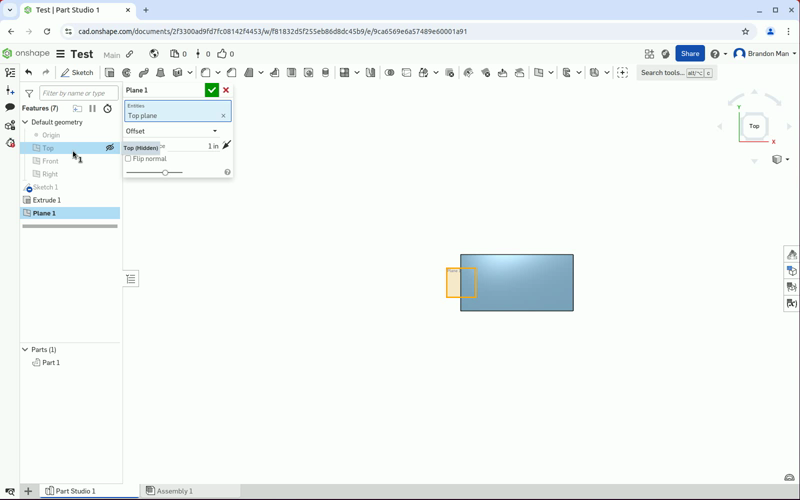
key(tab, 2)
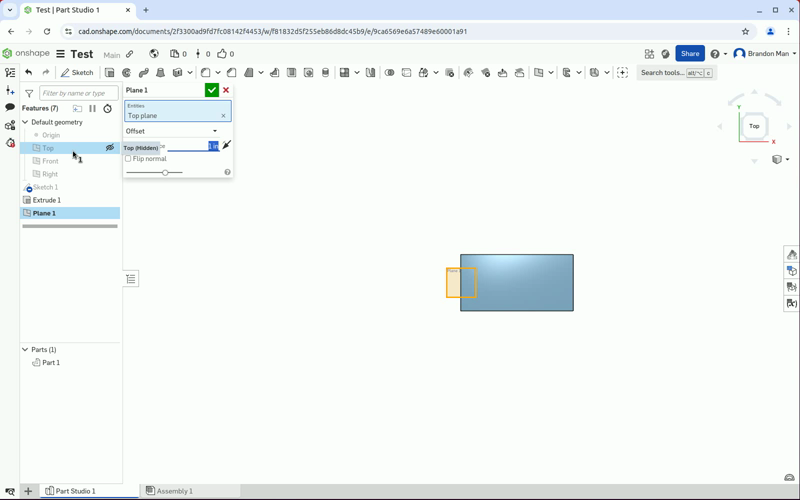
text(5.546)
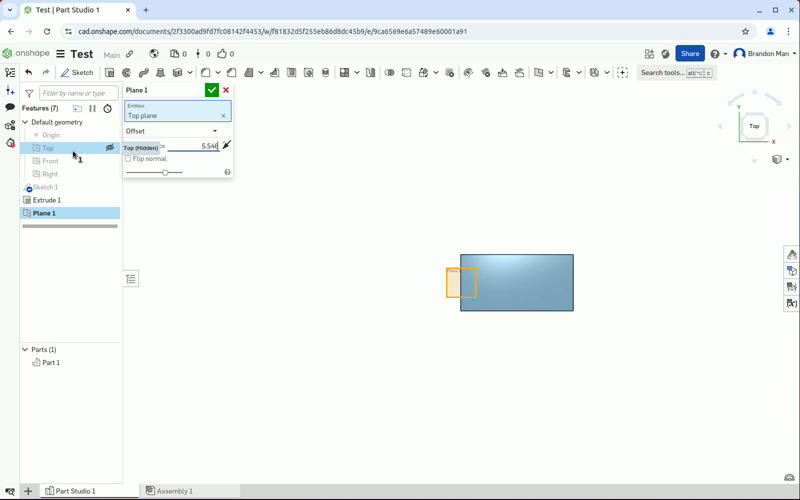
key(enter, 2)
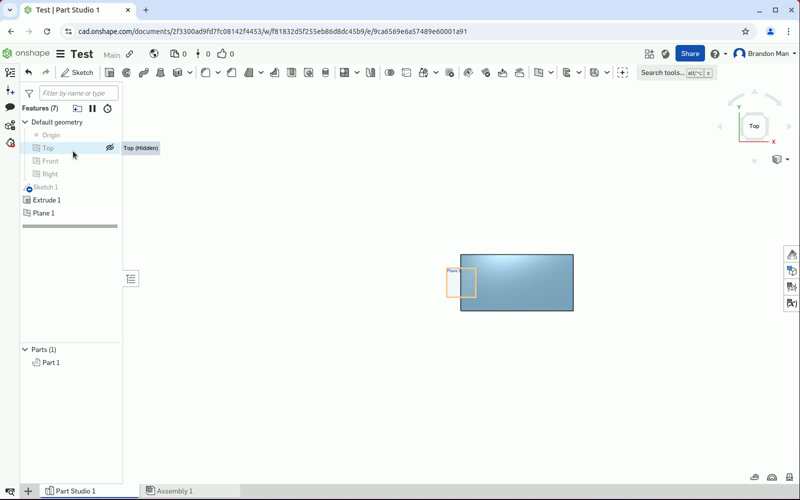
key(shift+s)
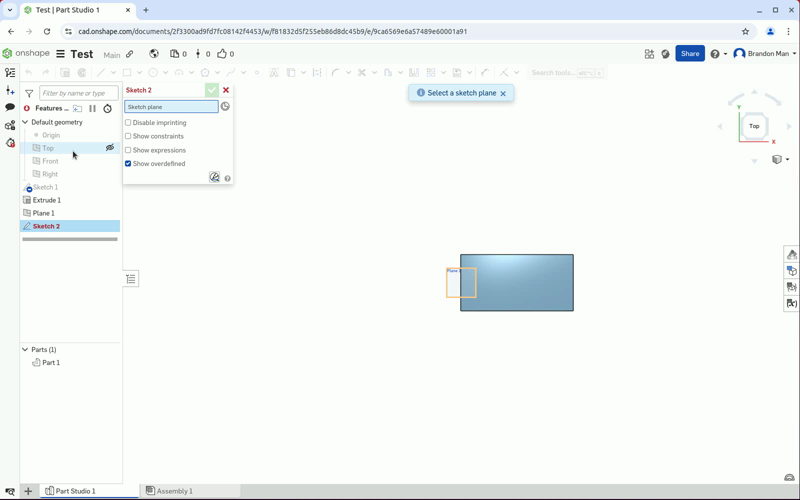
mouse_move(73, 215)
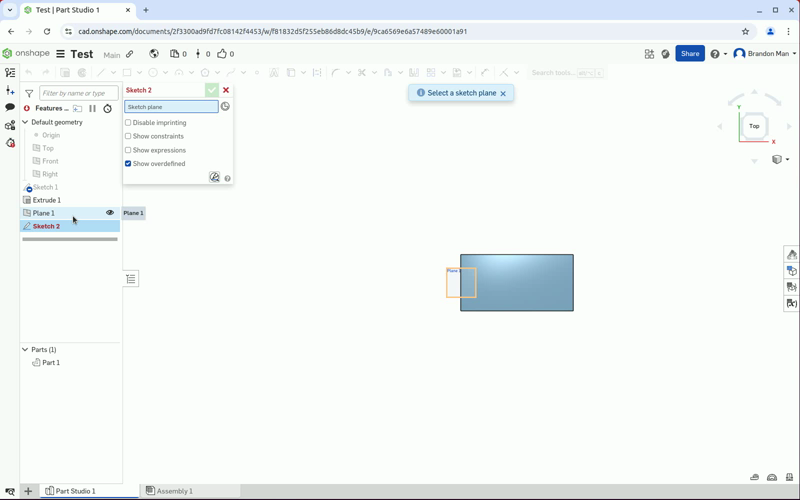
click(73, 215)
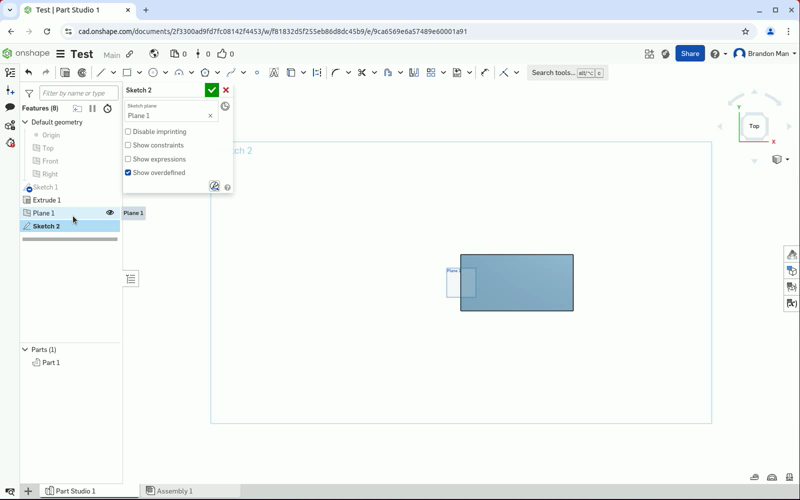
mouse_move(73, 352)
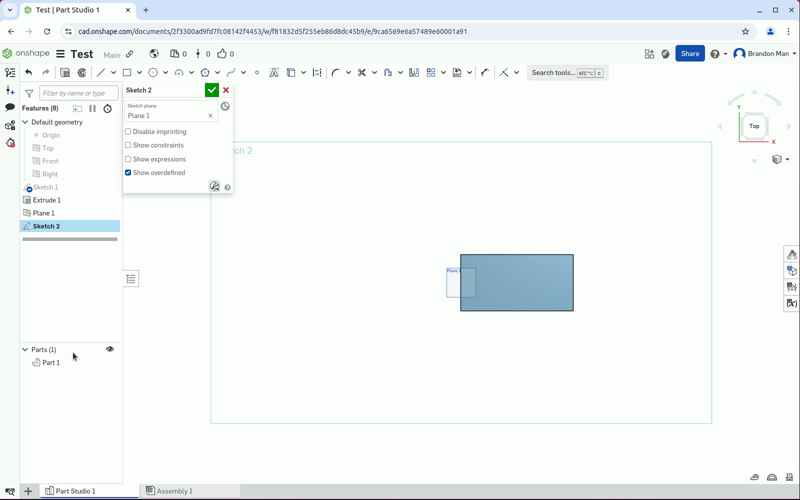
key(y)
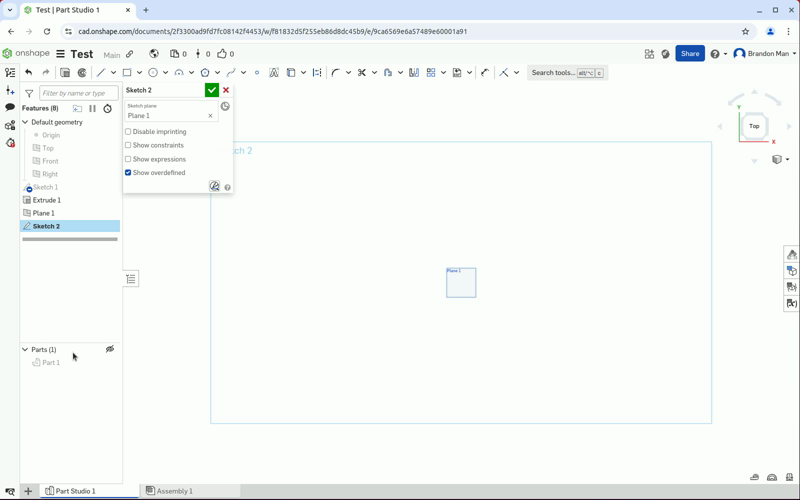
key(c)
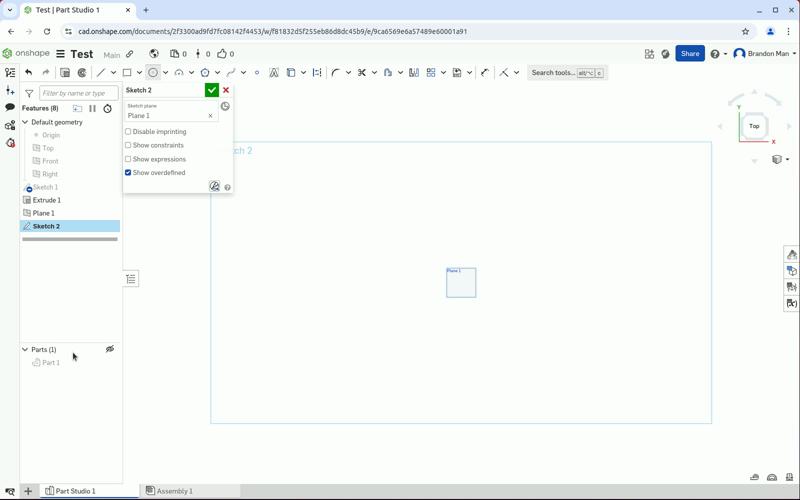
key_down(shift)
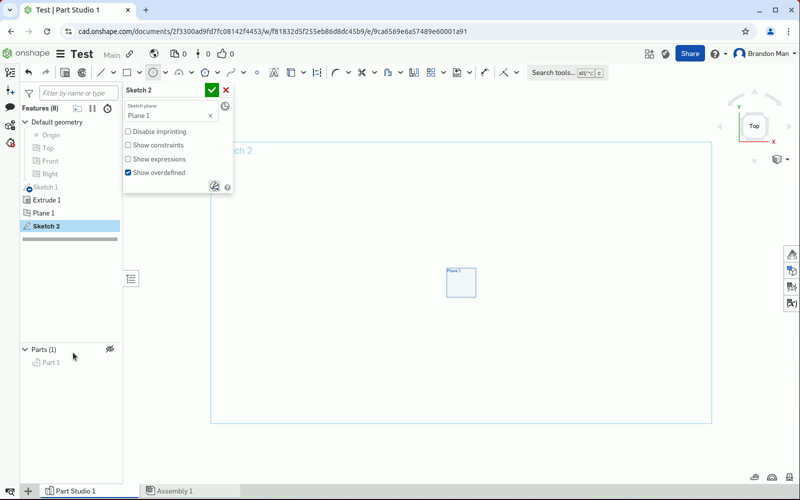
mouse_move(528, 282)
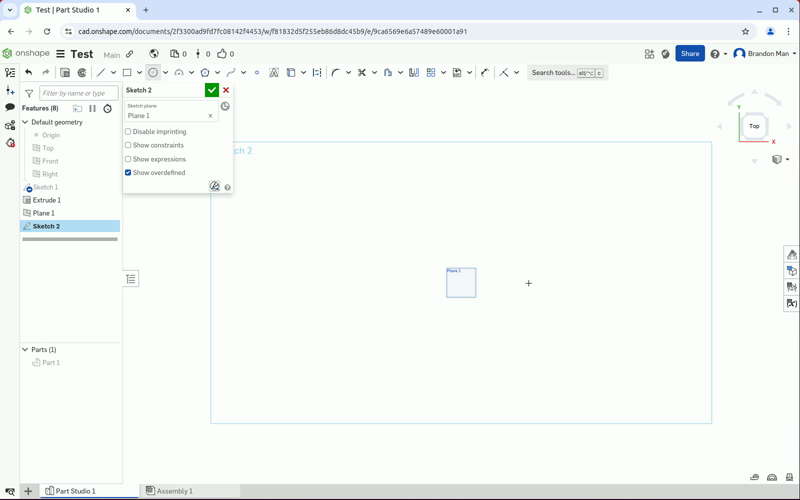
click(528, 282)
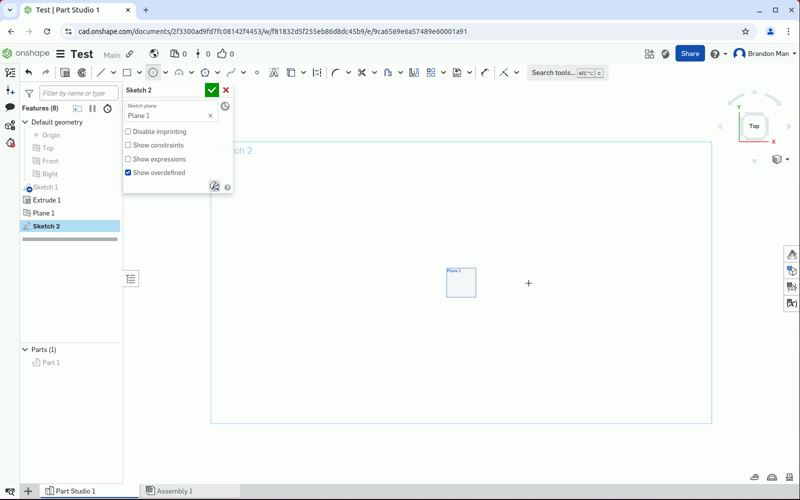
key_up(shift)
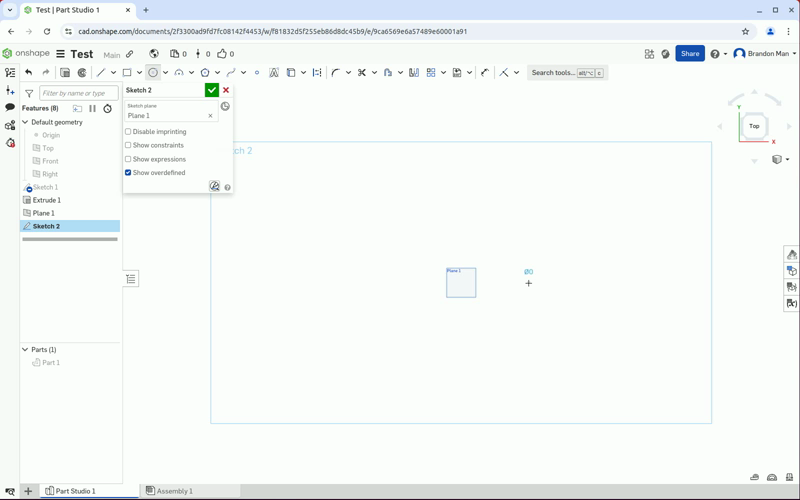
mouse_move(540, 282)
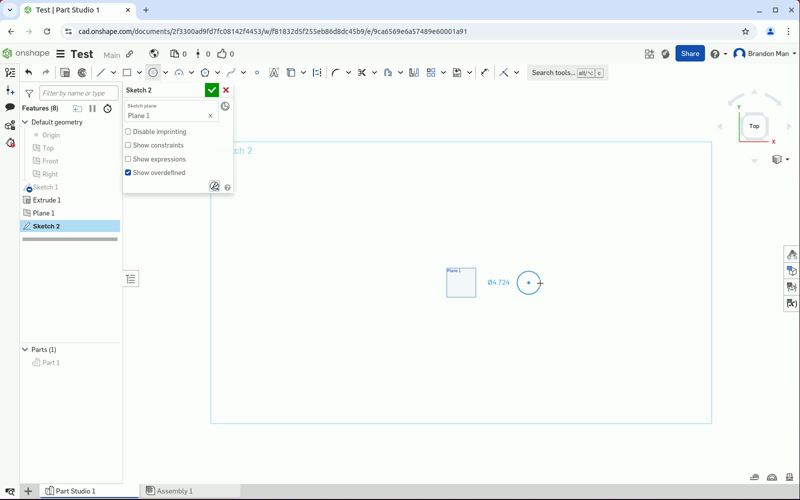
click(540, 282)
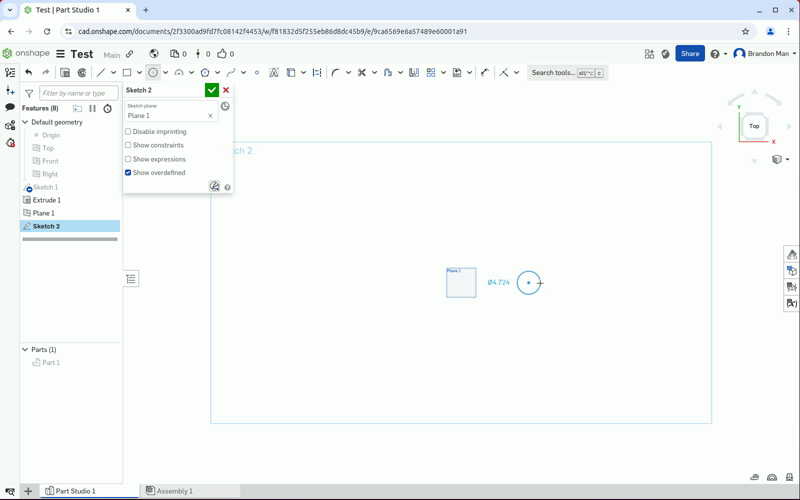
key(esc)
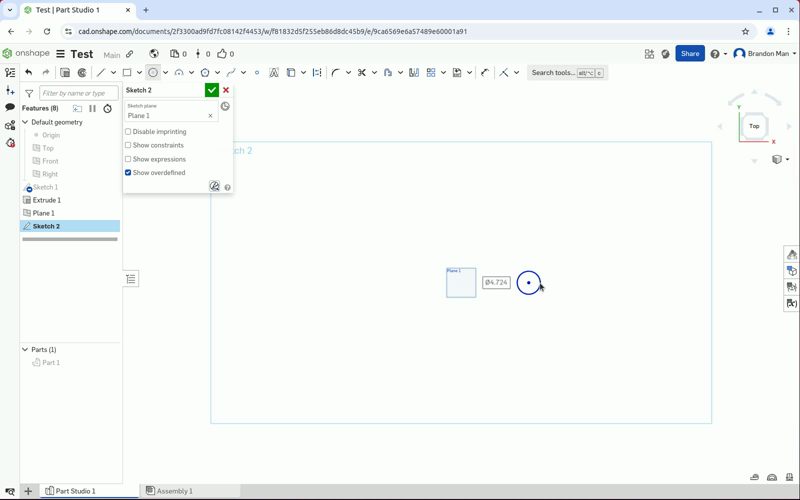
mouse_move(530, 272)
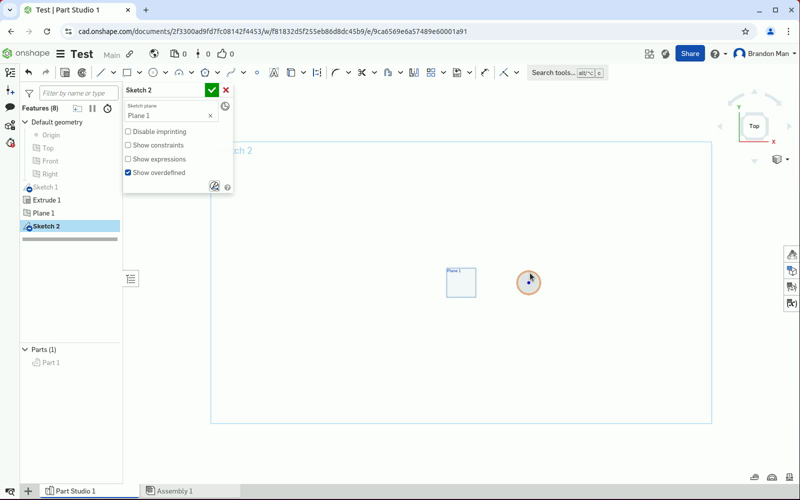
scroll(6)
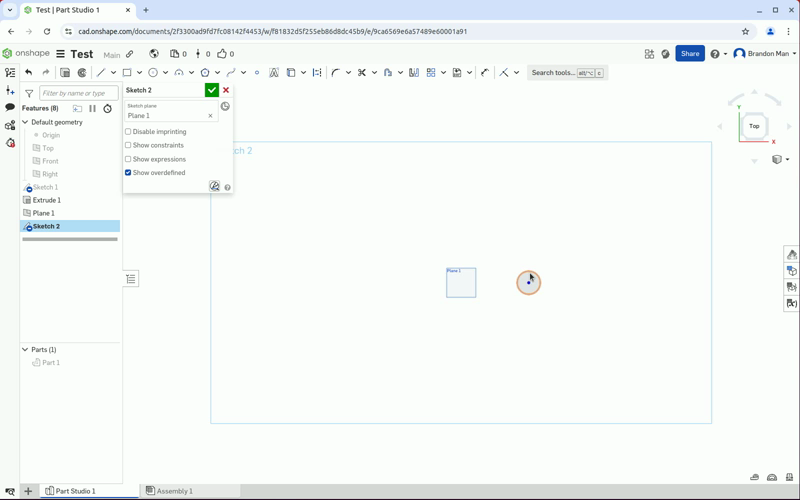
scroll(6)
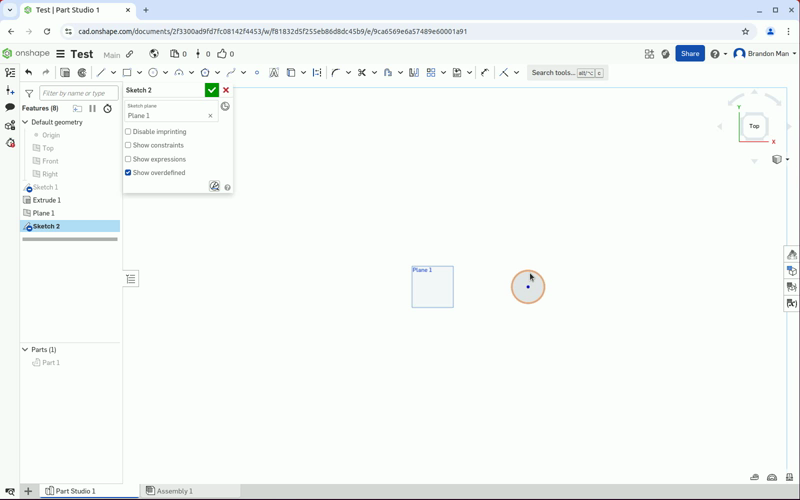
scroll(6)
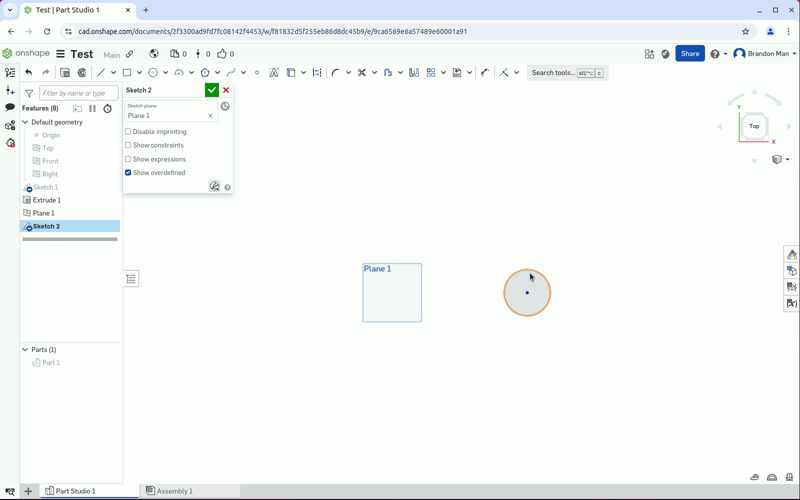
scroll(6)
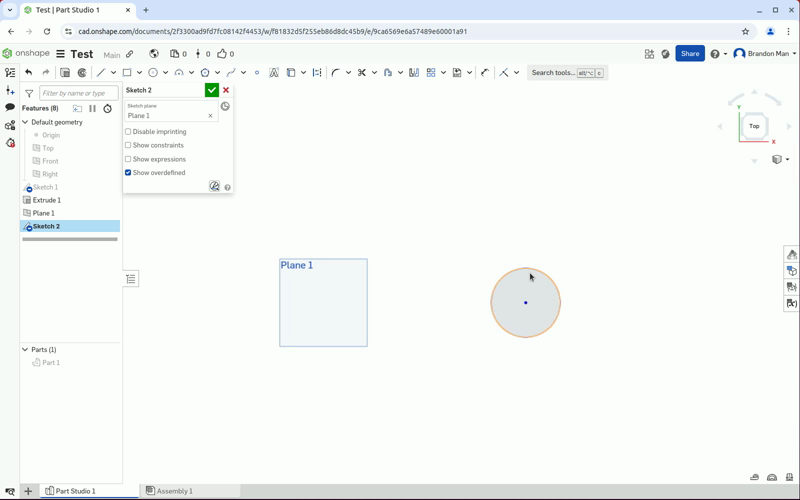
scroll(6)
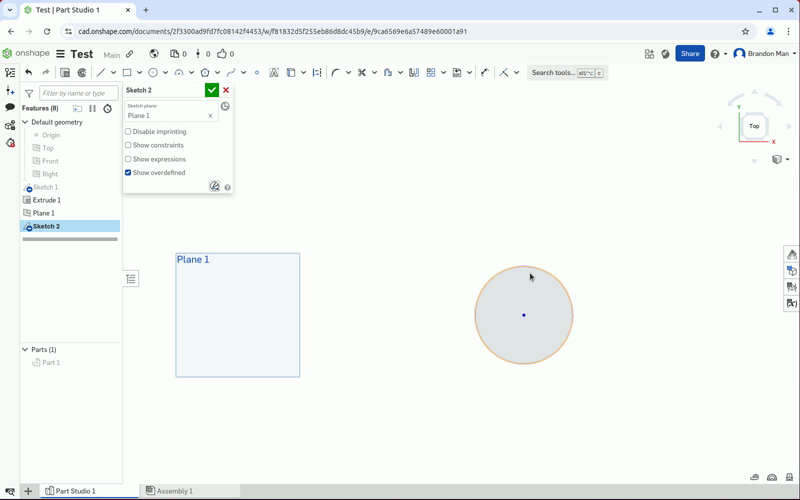
scroll(6)
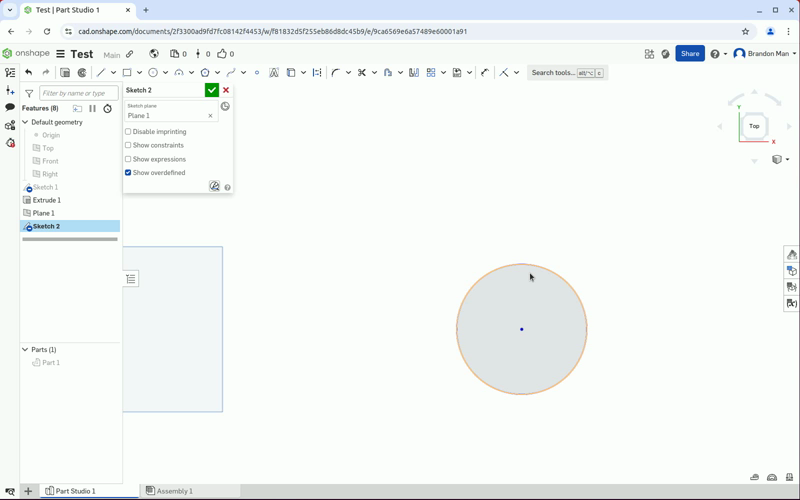
scroll(6)
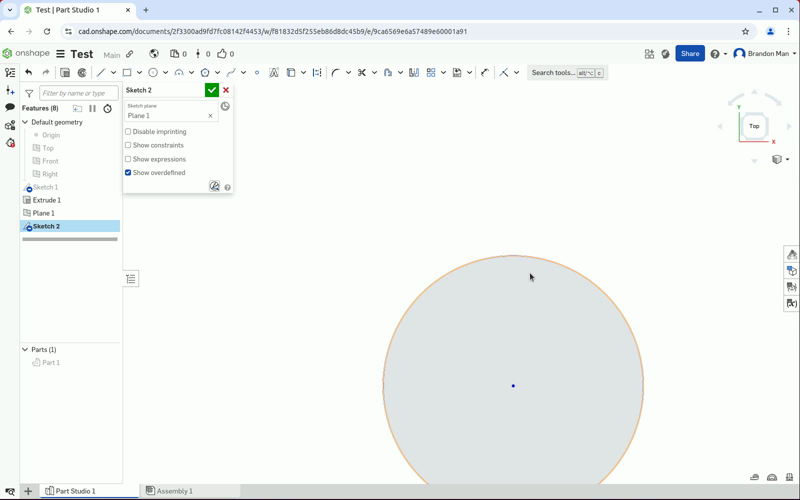
click(530, 272)
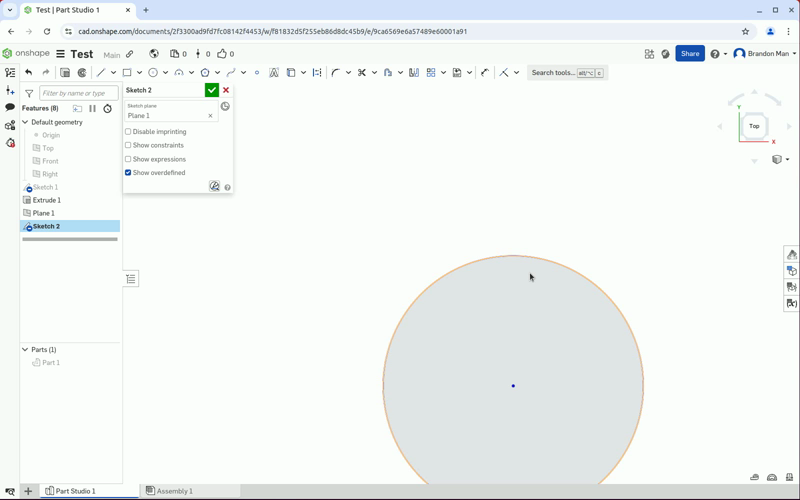
scroll(-6)
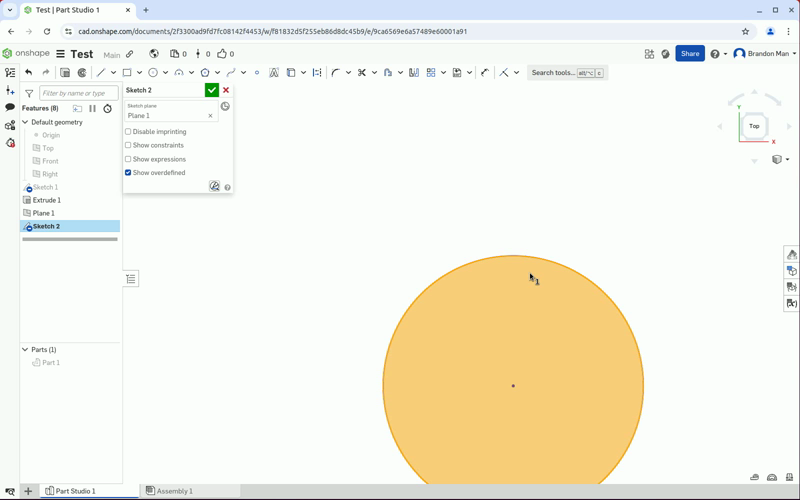
scroll(-6)
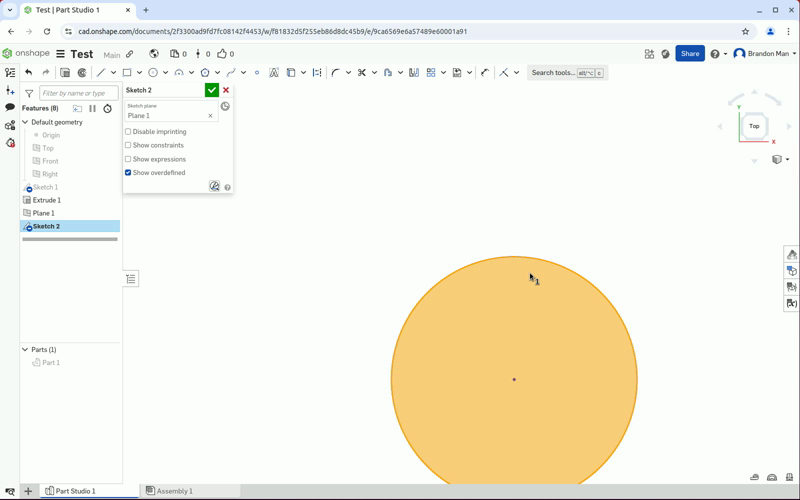
scroll(-6)
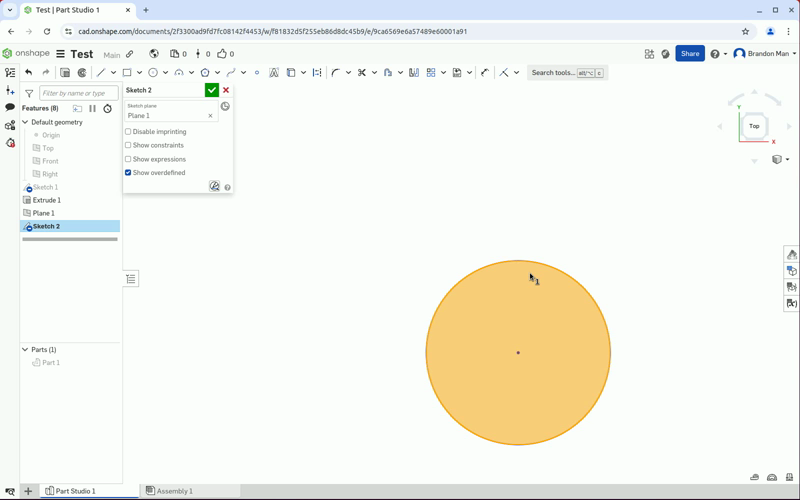
scroll(-6)
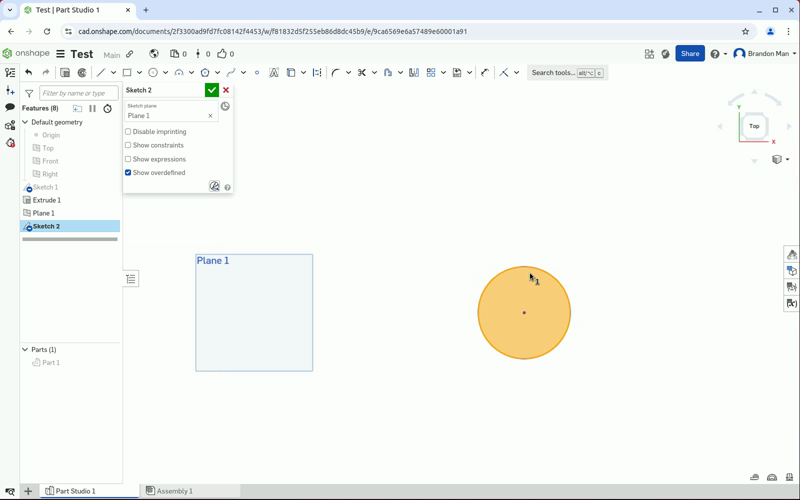
scroll(-6)
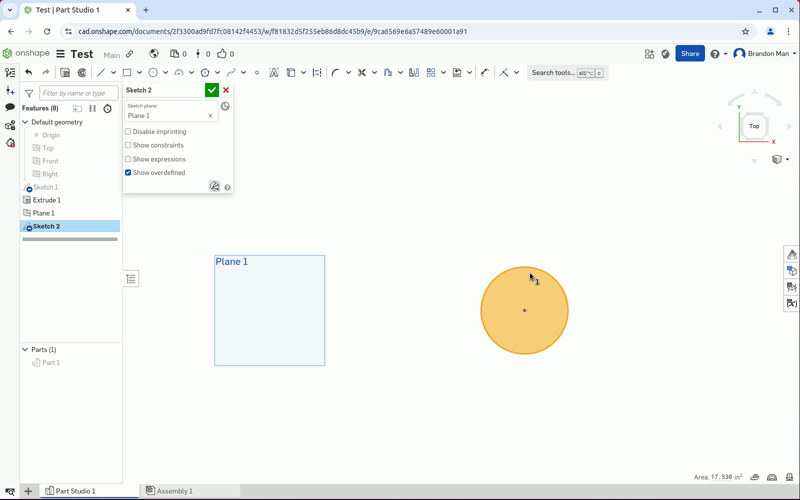
scroll(-6)
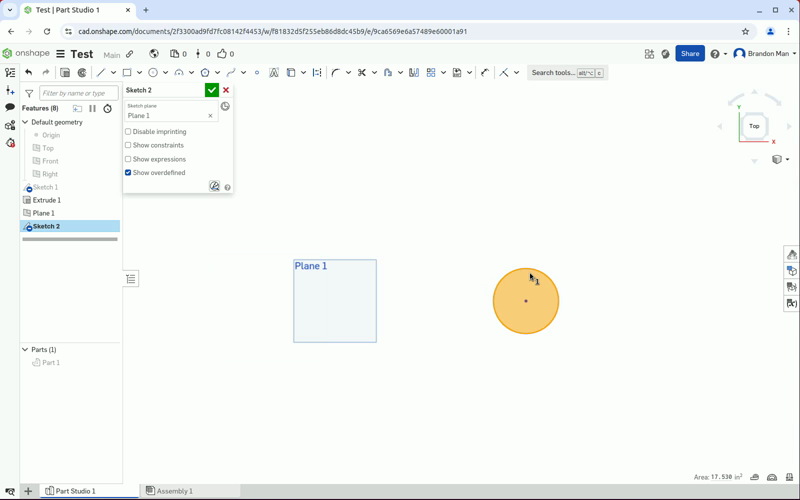
scroll(-6)
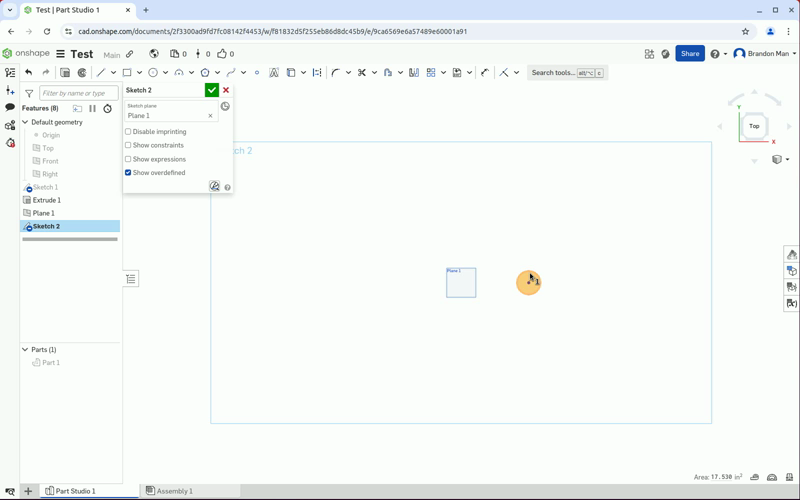
mouse_move(73, 352)
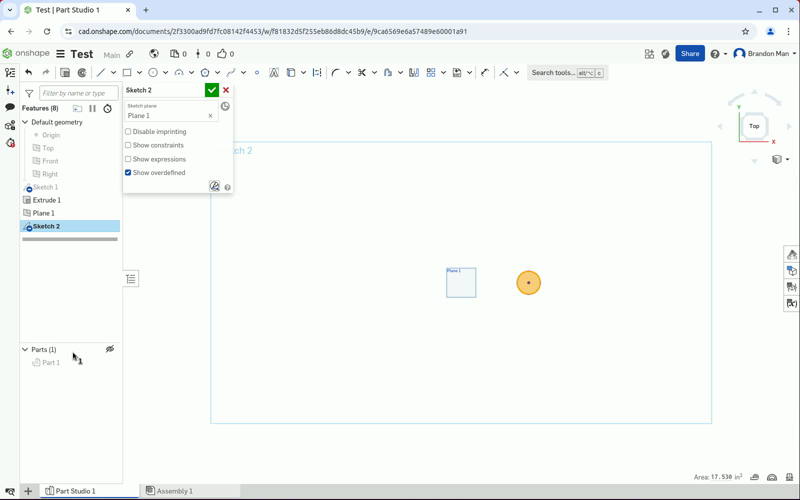
key(shift+y)
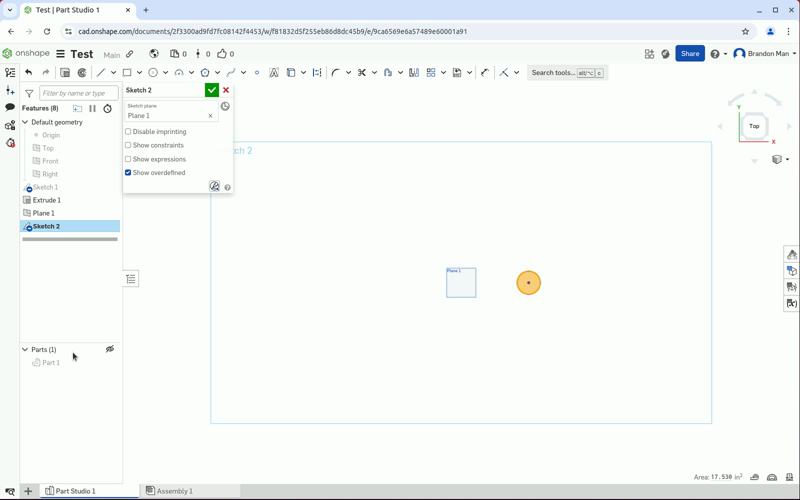
key(shift+e)
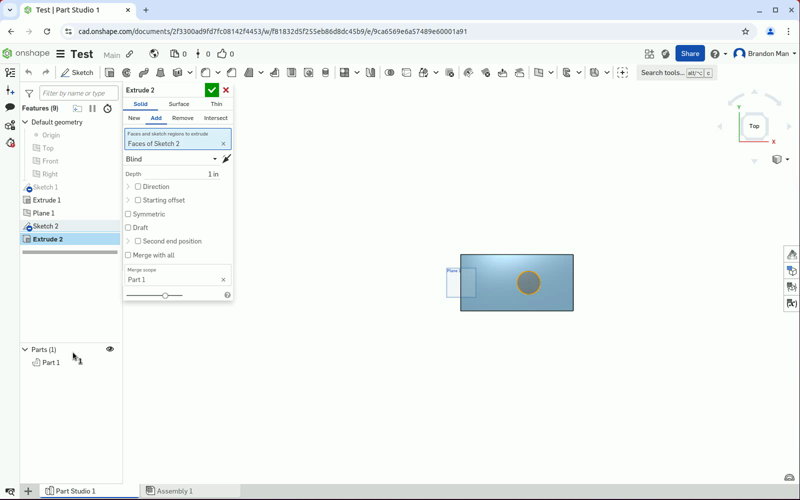
mouse_move(143, 106)
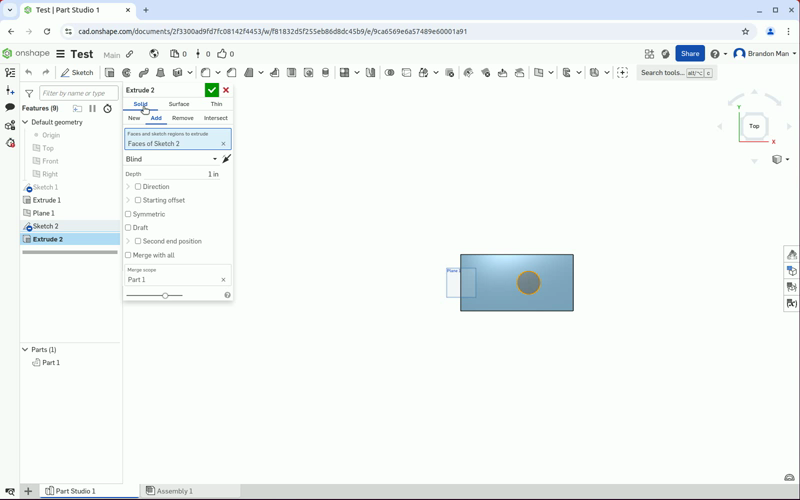
click(143, 106)
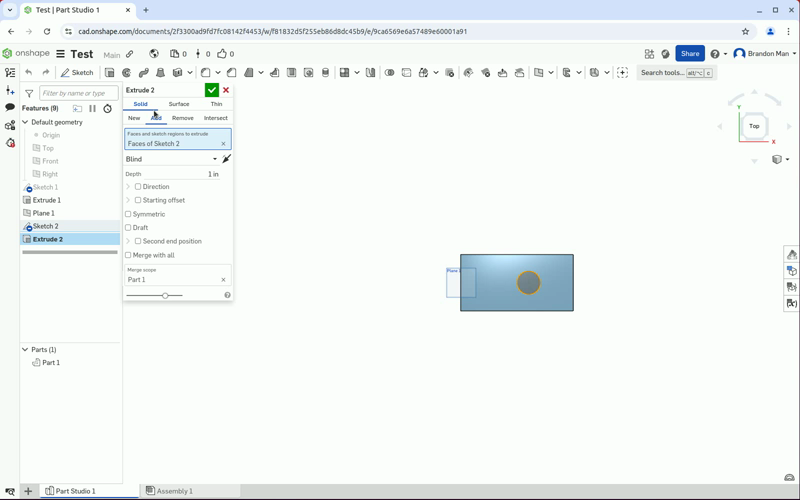
mouse_move(186, 120)
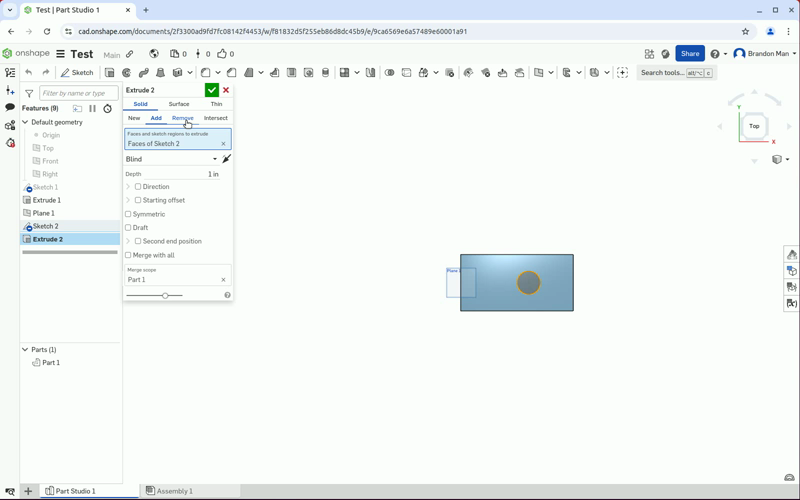
click(186, 120)
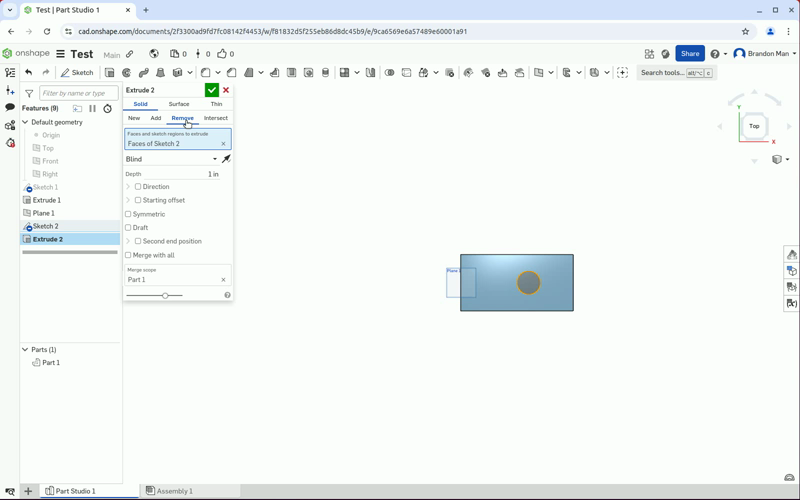
key(tab, 4)
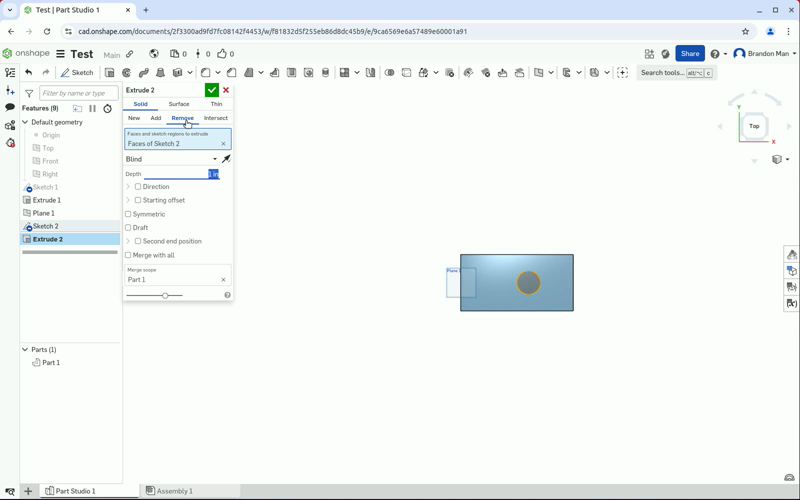
text(11.554)
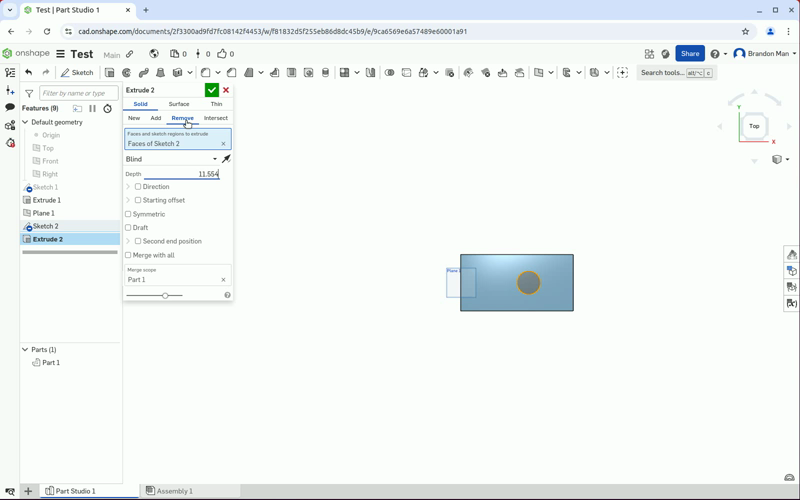
key(tab, 6)
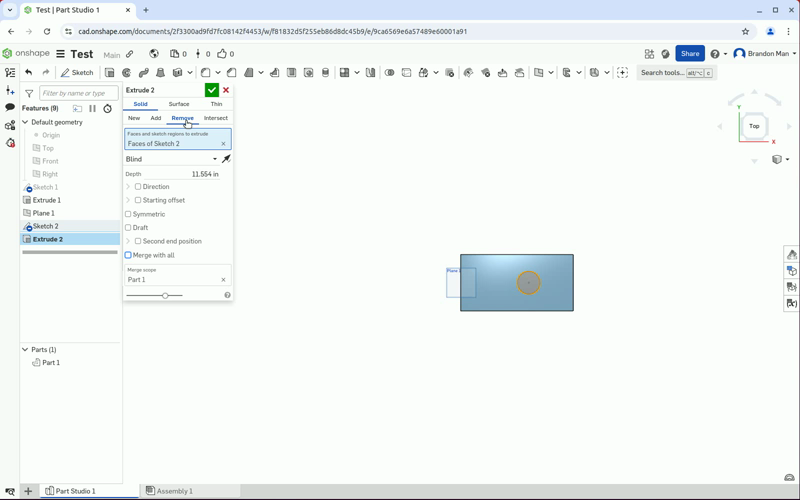
key(space)
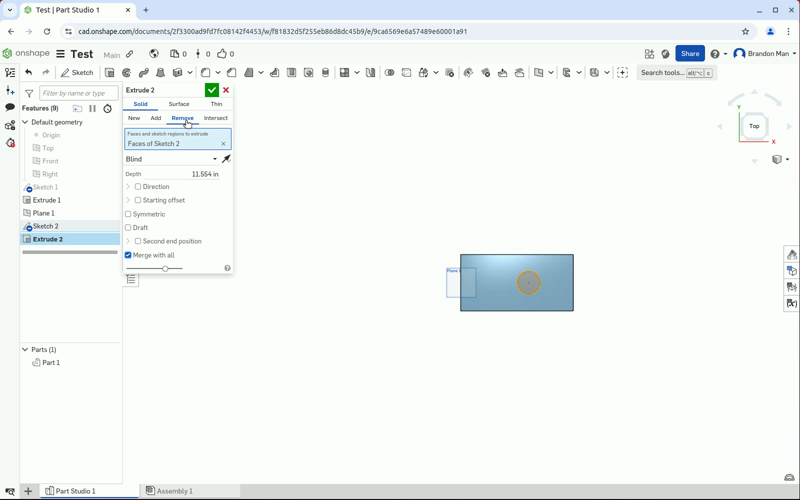
key(enter)
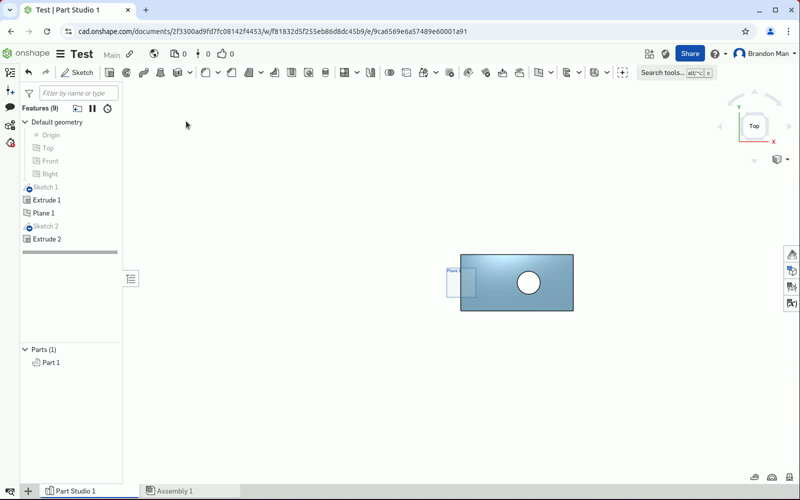
key(shift+h)
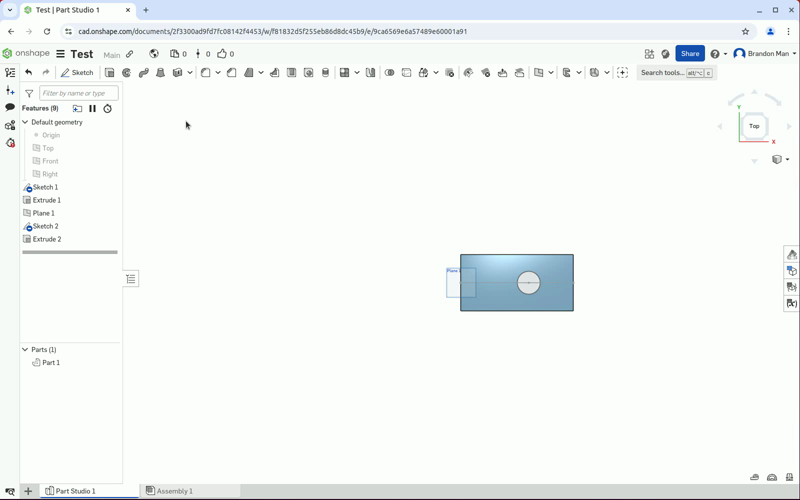
key(shift+h)
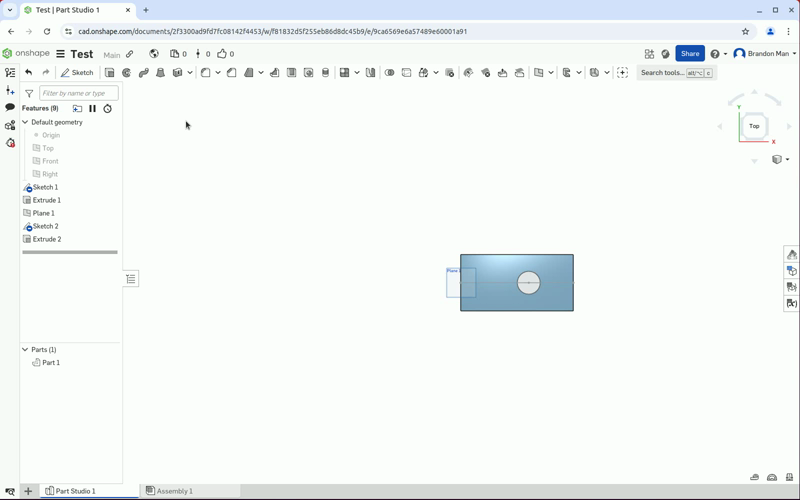
key(shift+7)
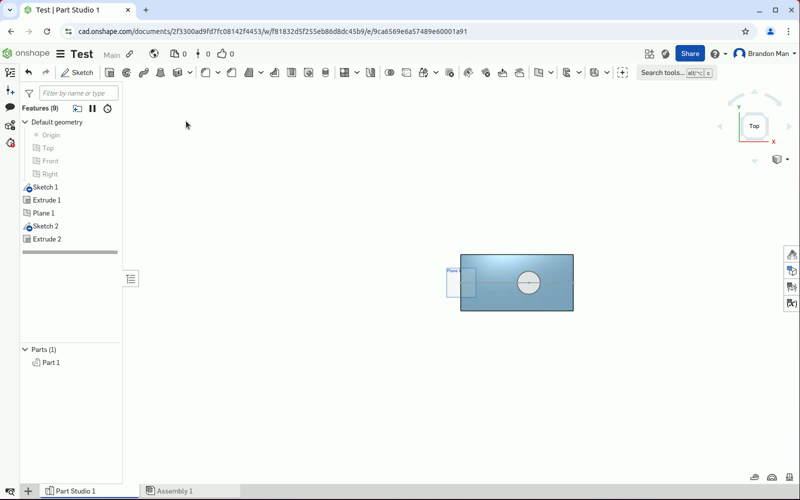
key(up, 3)
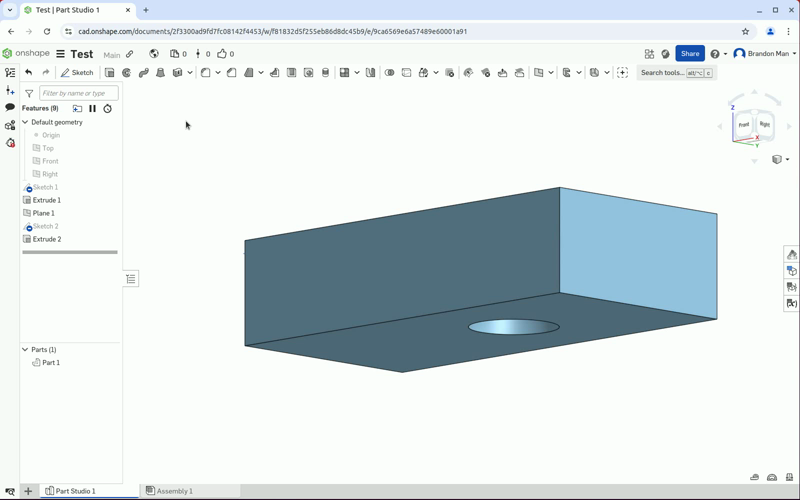
key(left, 3)
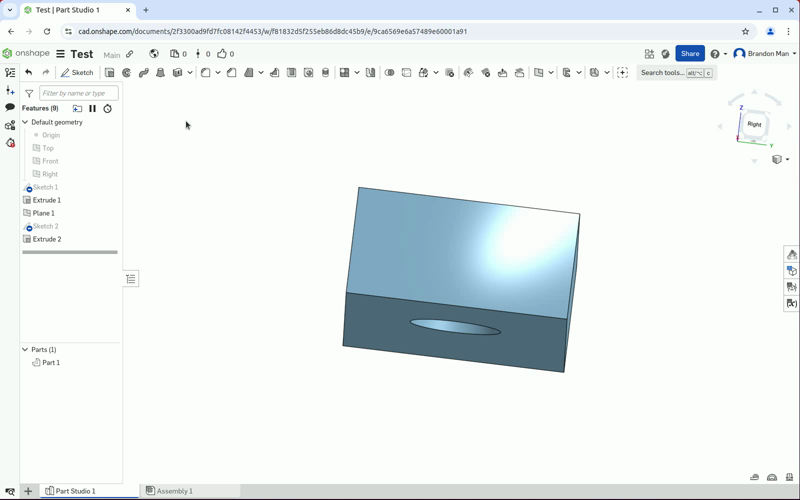
key(right, 3)
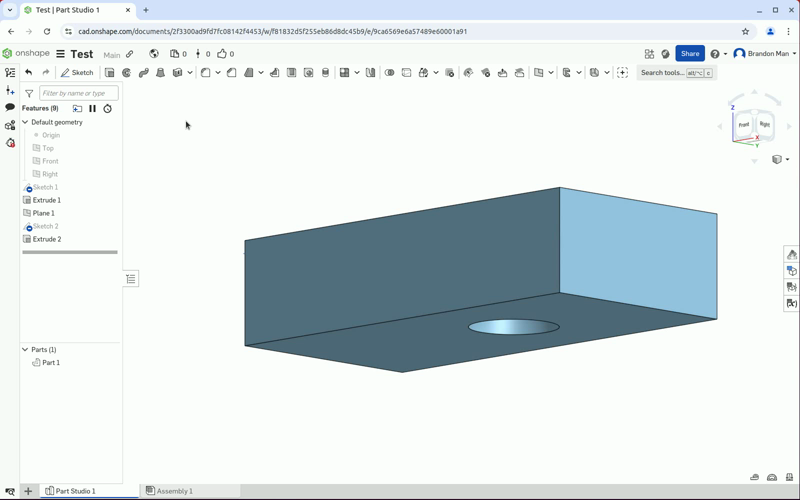
key(down, 3)
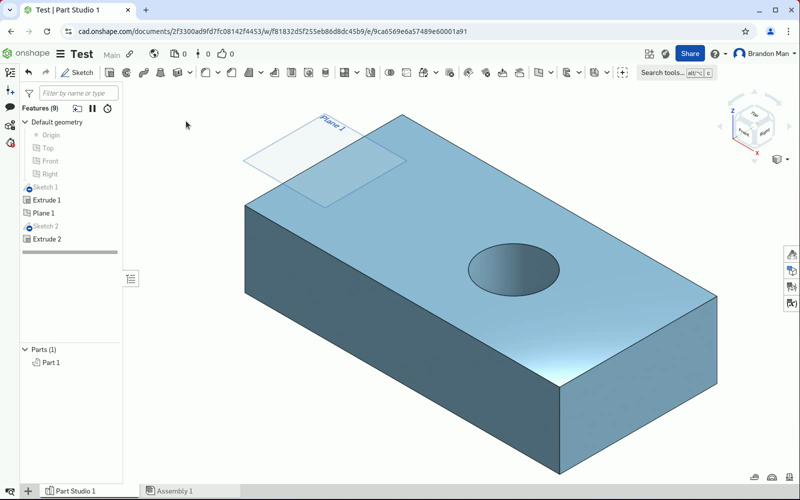
mouse_move(73, 189)
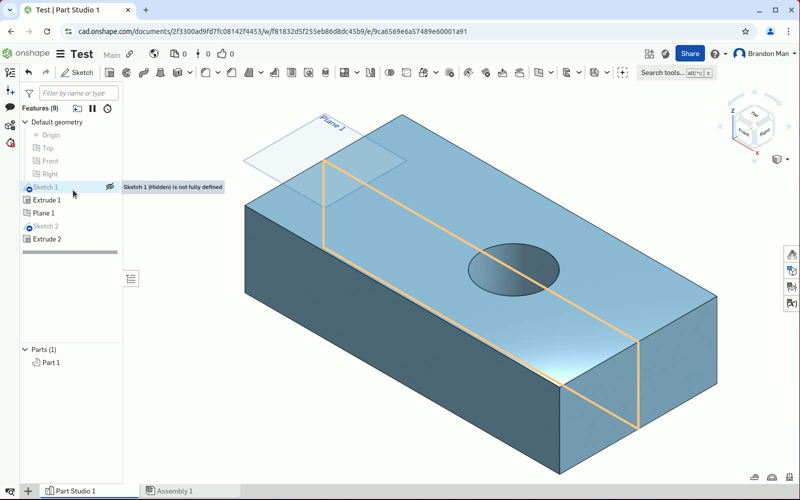
click(73, 189)